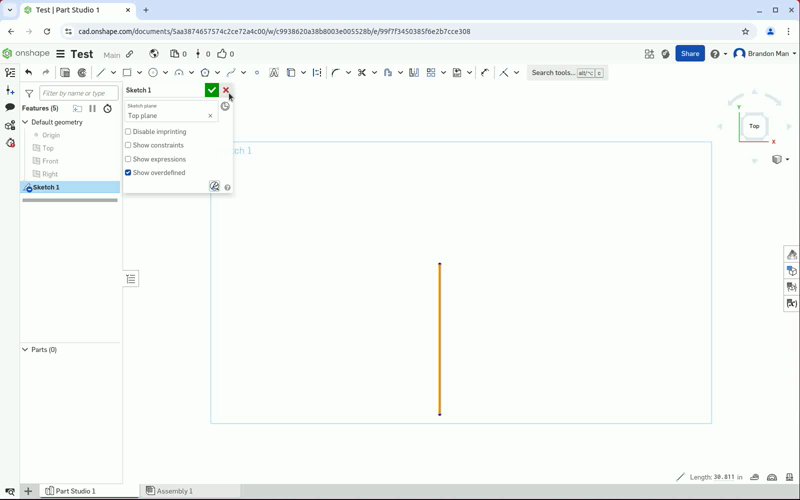
key(shift+h)
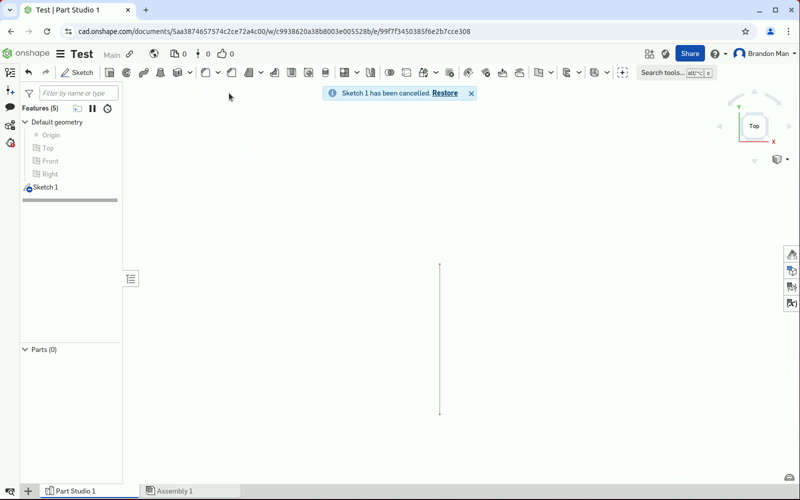
key(shift+s)
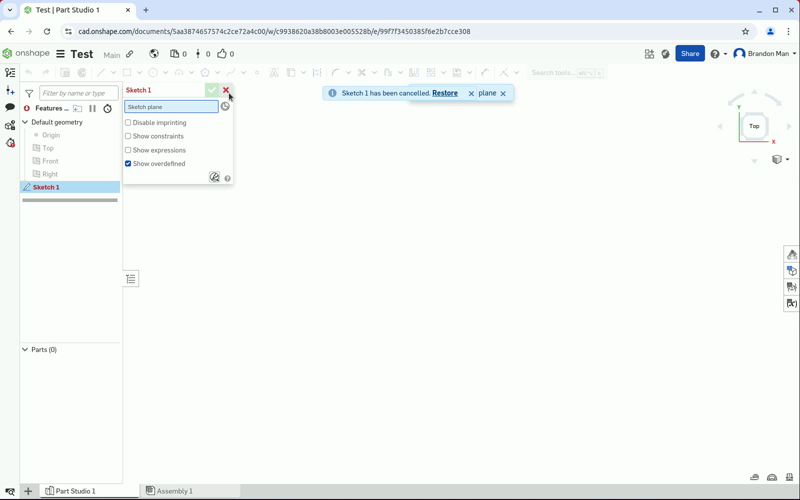
mouse_move(73, 150)
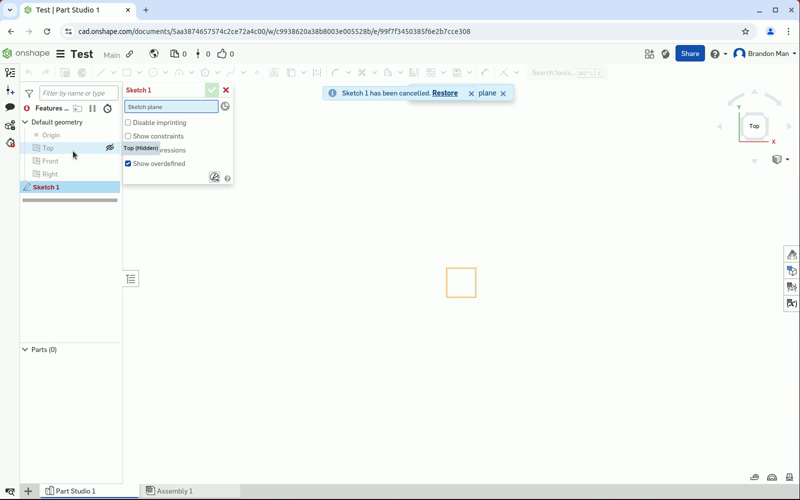
click(73, 150)
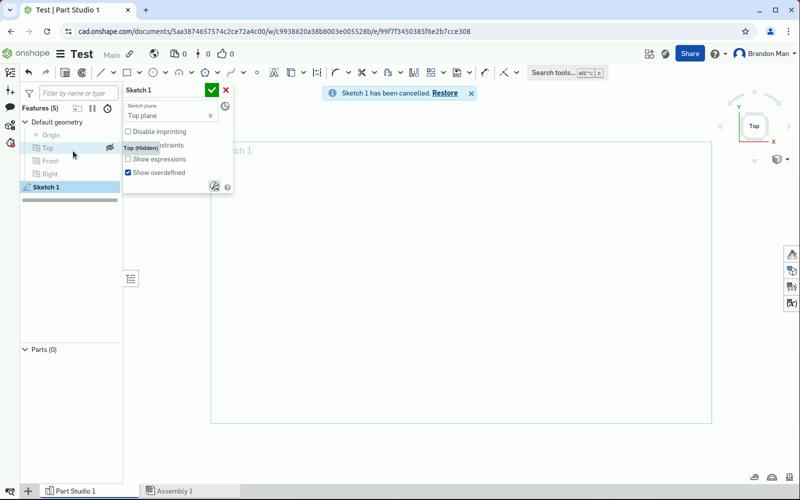
mouse_move(73, 352)
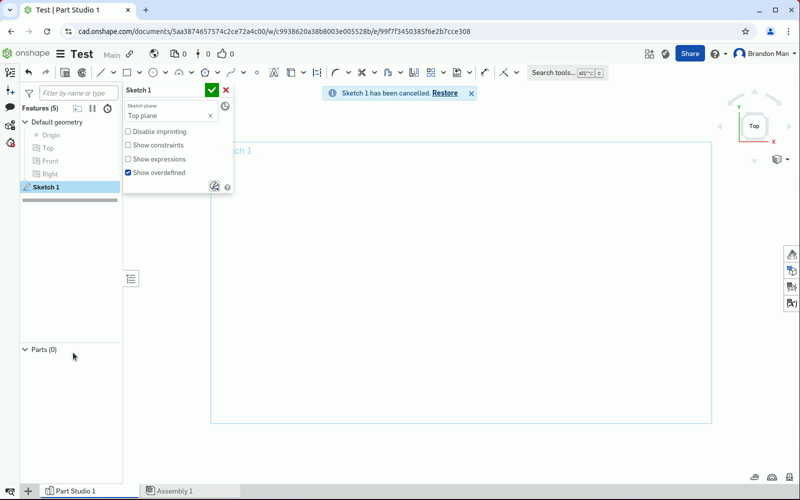
key(y)
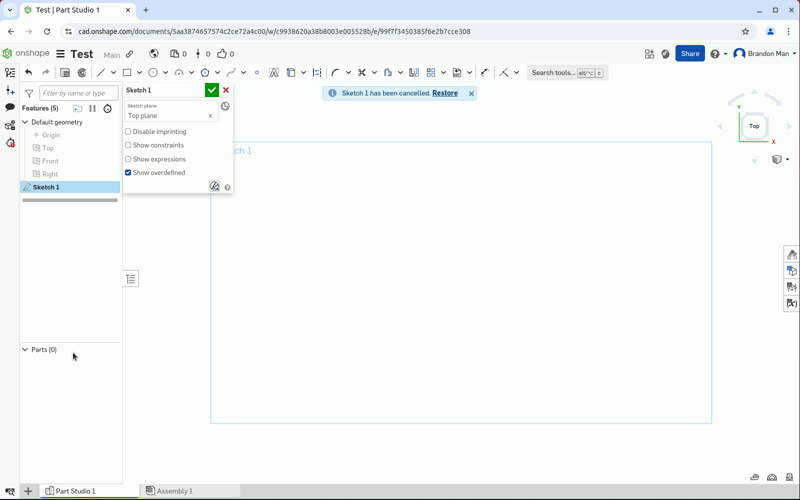
key(l)
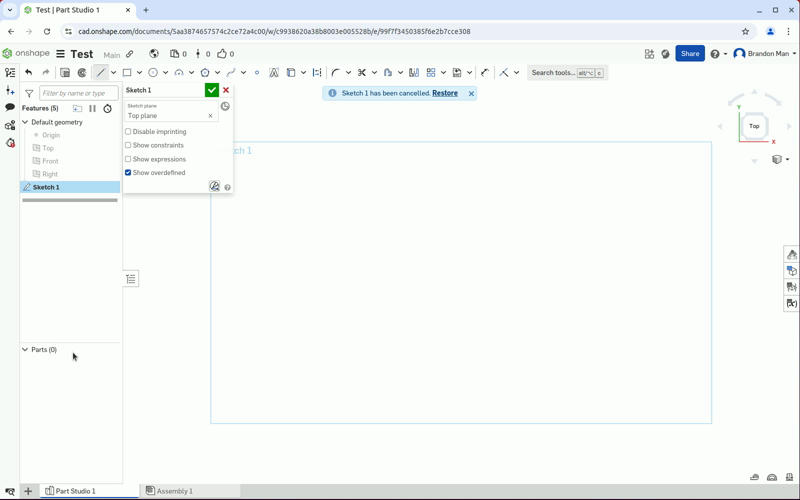
key_down(shift)
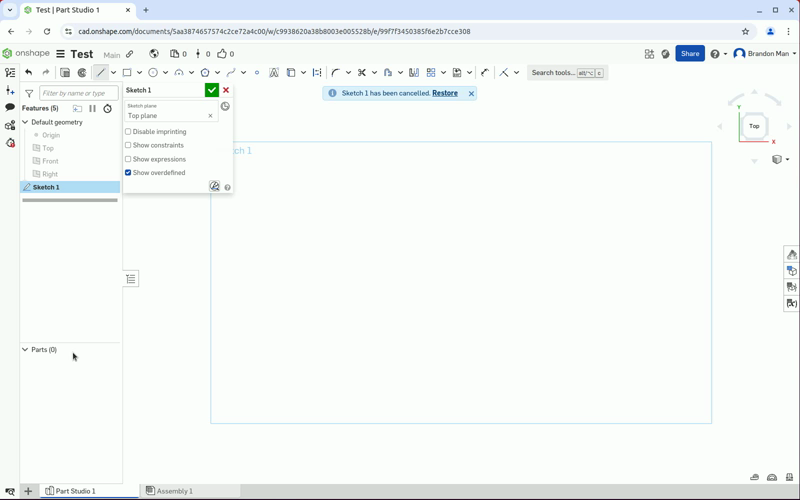
mouse_move(351, 329)
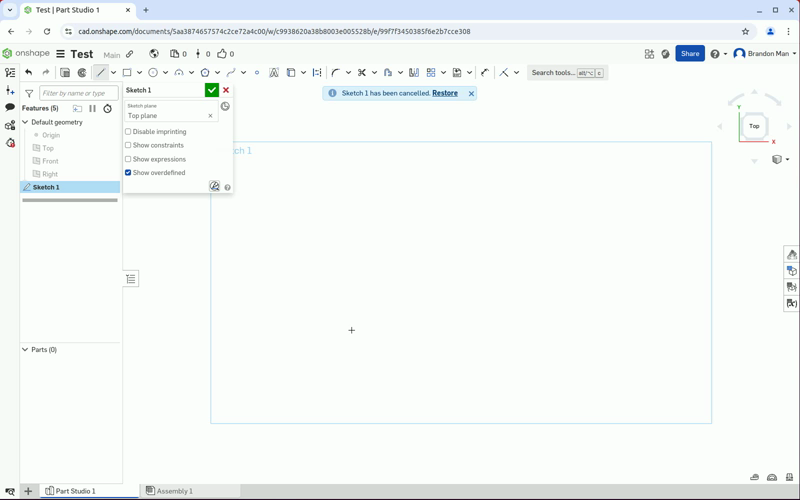
click(351, 329)
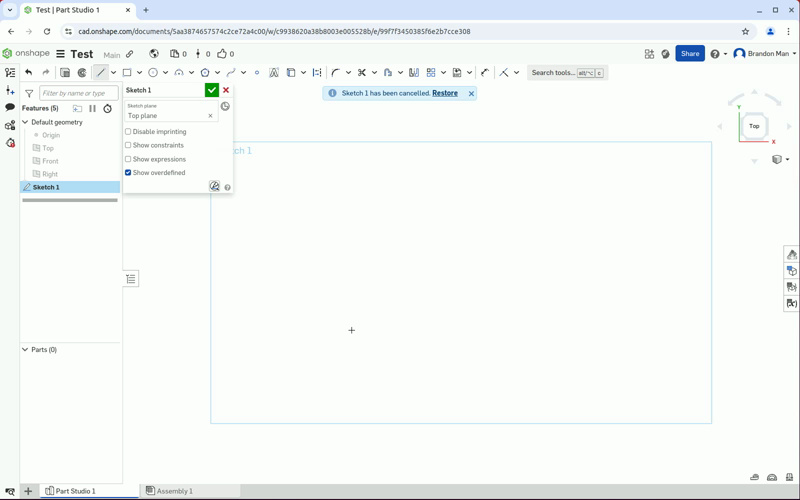
key_up(shift)
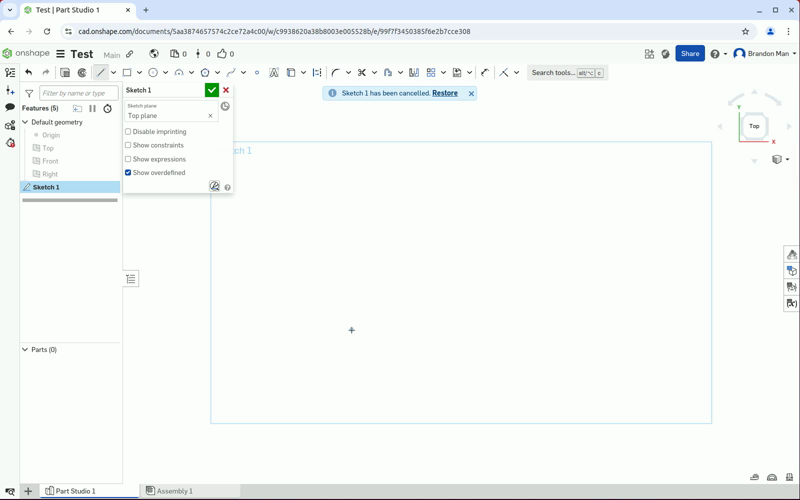
key_down(shift)
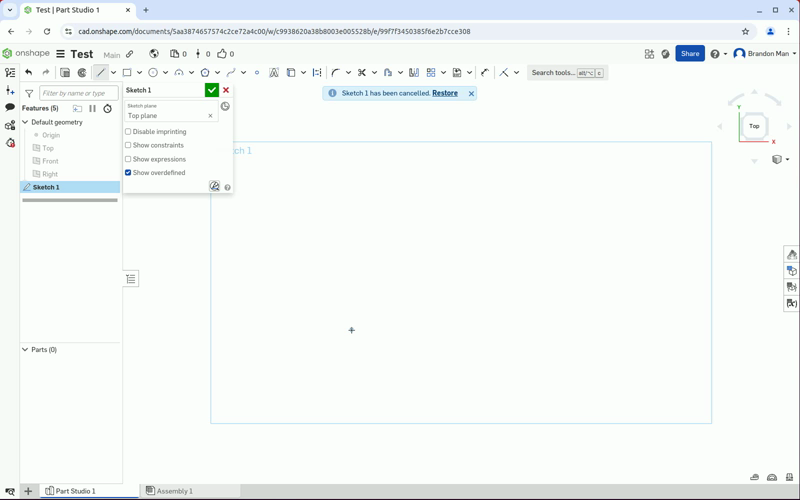
mouse_move(381, 329)
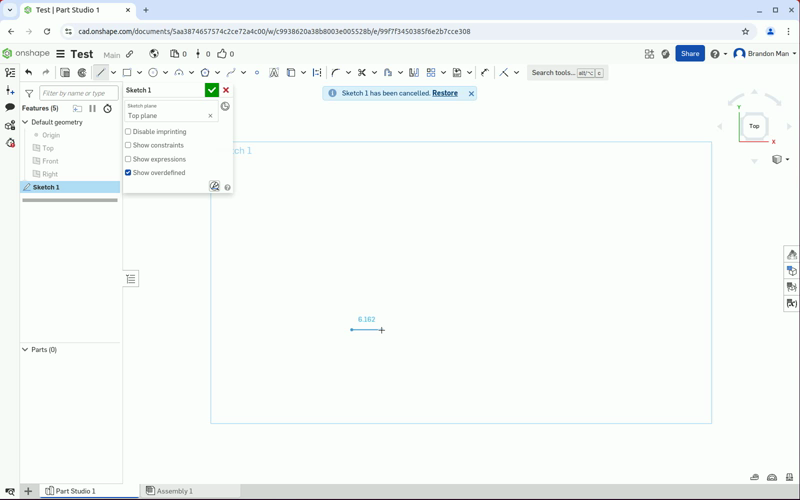
mouse_move(380, 329)
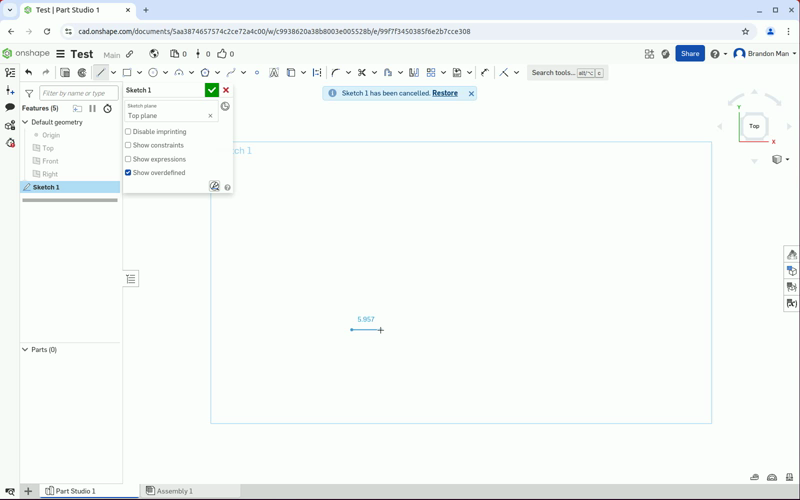
click(380, 329)
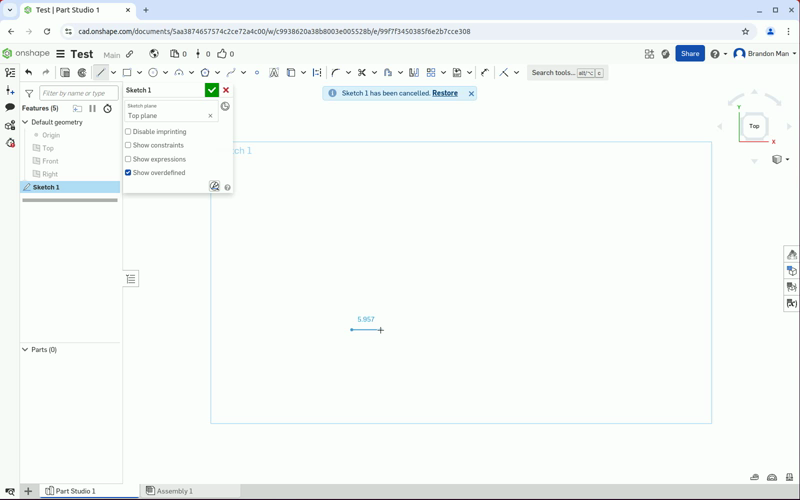
key_up(shift)
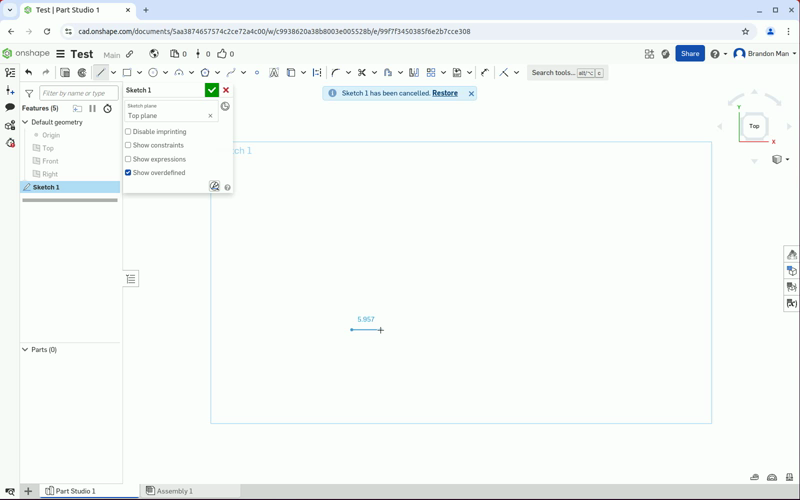
key_down(shift)
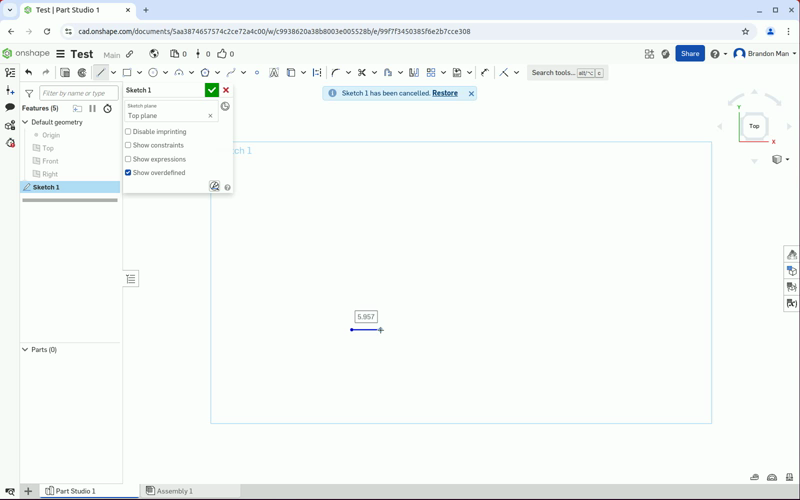
mouse_move(380, 234)
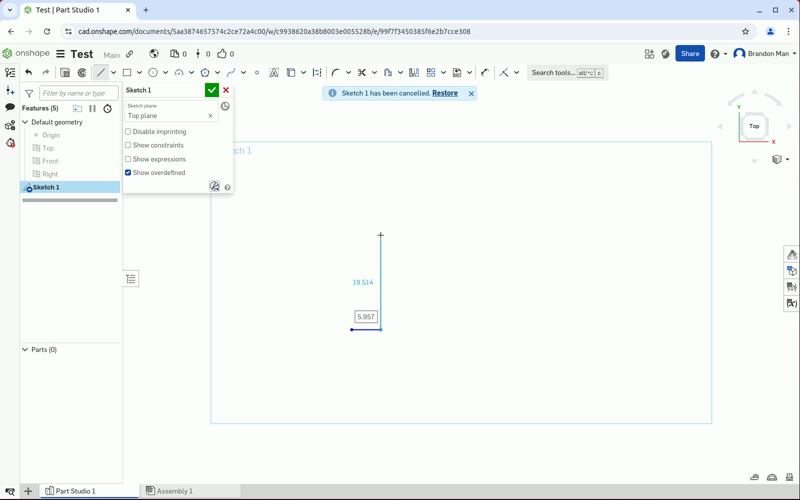
click(380, 234)
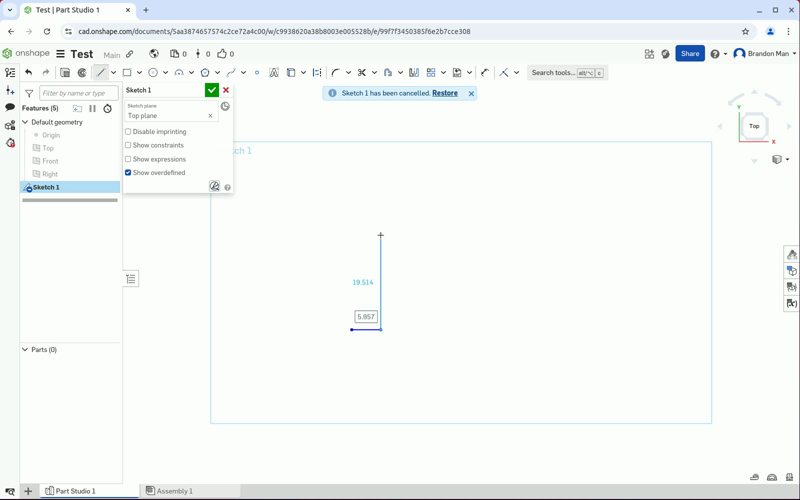
key_up(shift)
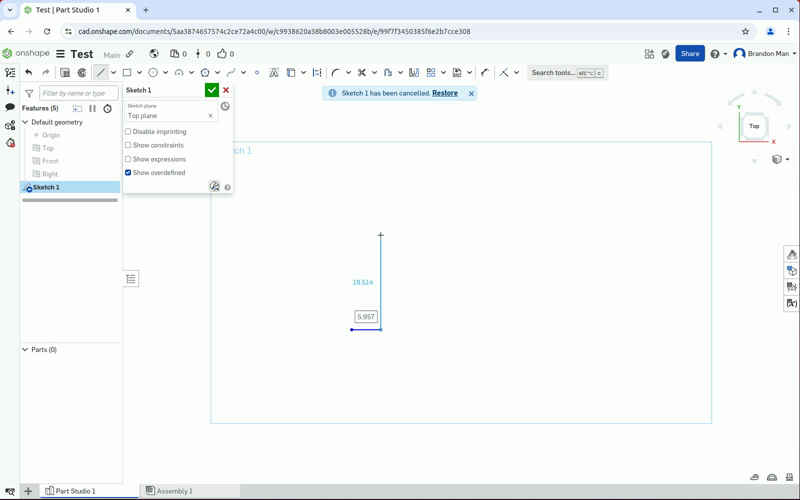
key_down(shift)
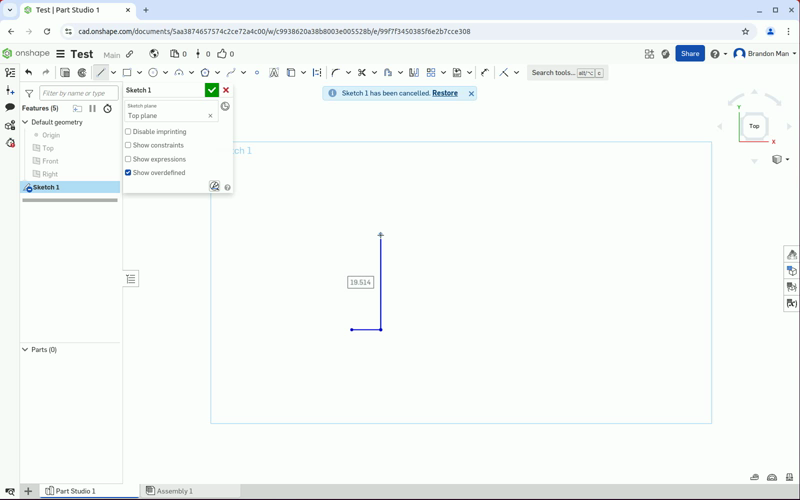
mouse_move(410, 234)
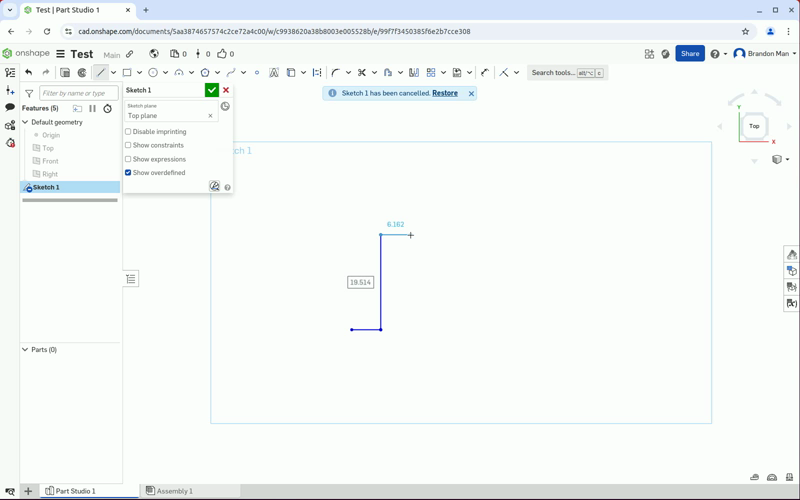
mouse_move(351, 234)
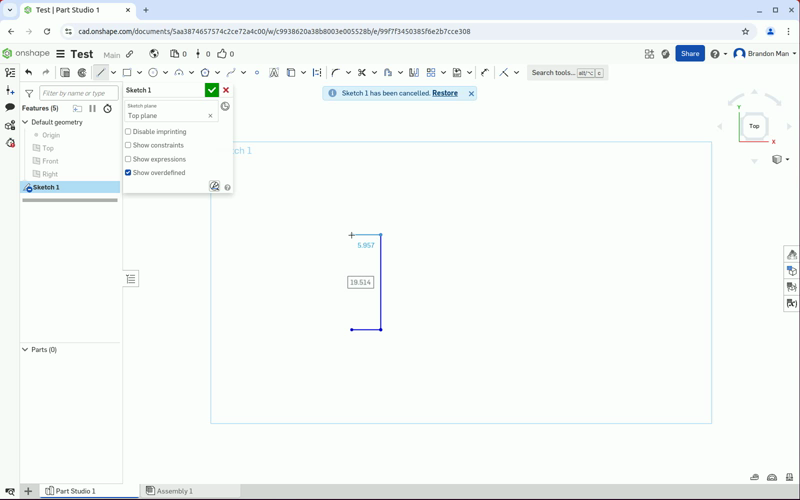
click(351, 234)
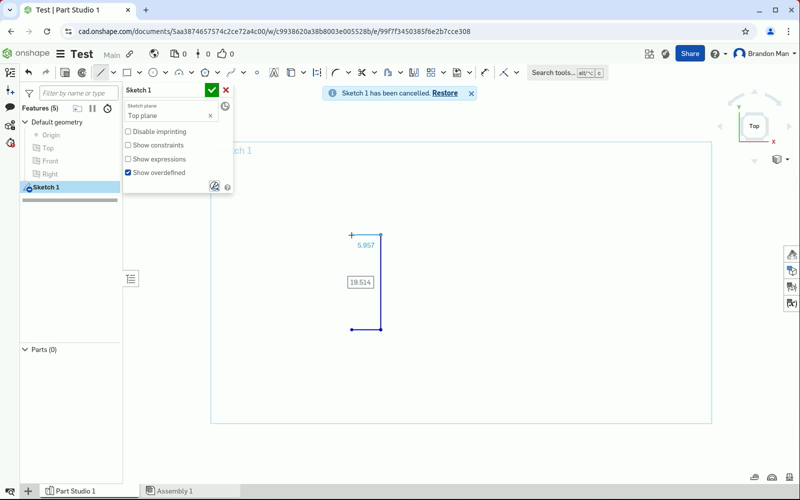
key_up(shift)
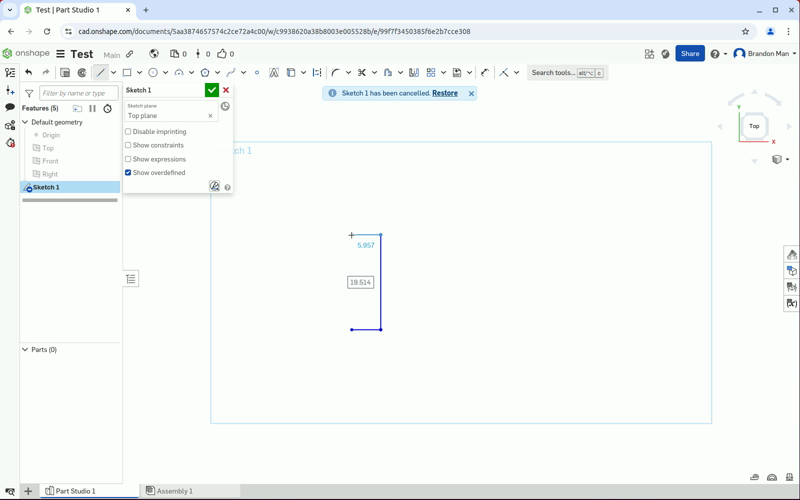
key_down(shift)
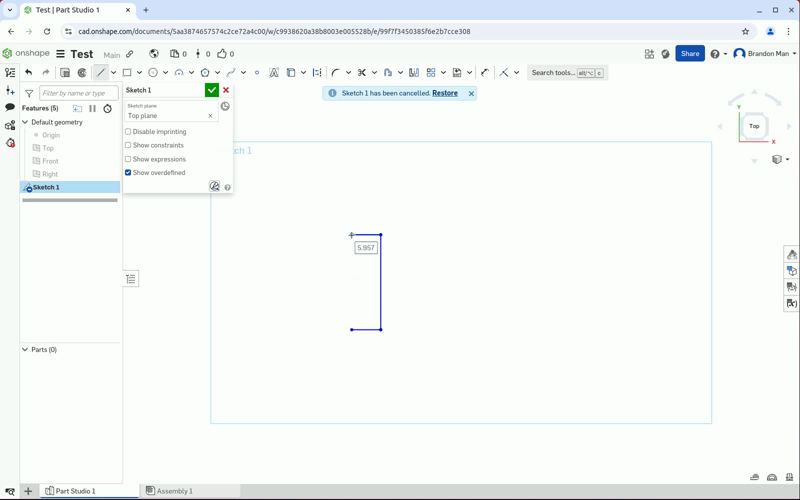
mouse_move(351, 329)
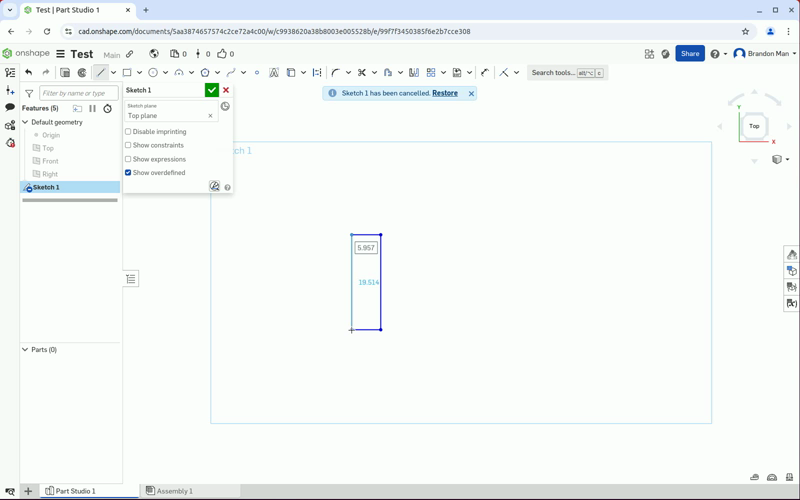
key_up(shift)
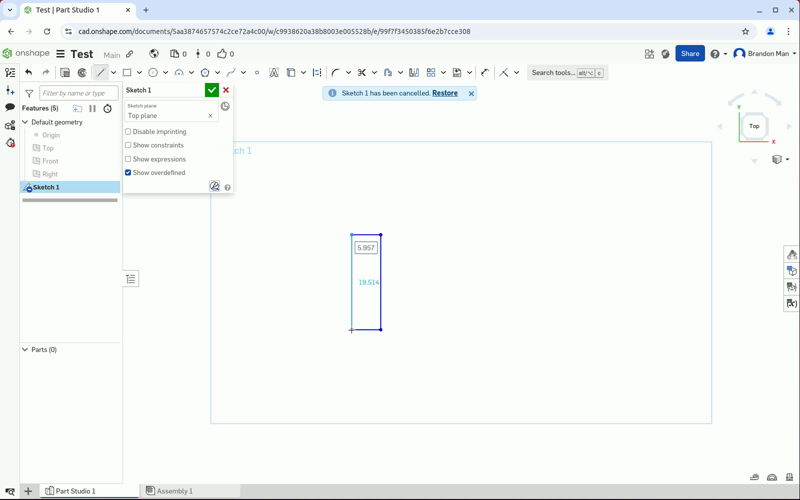
click(351, 329)
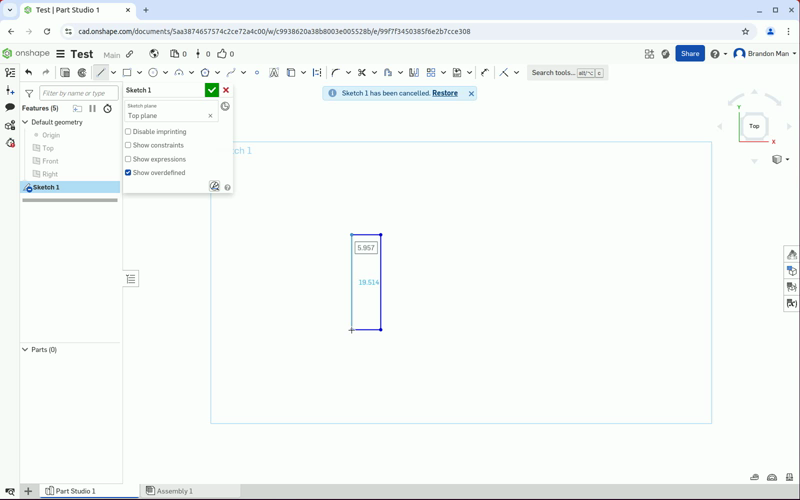
key(esc)
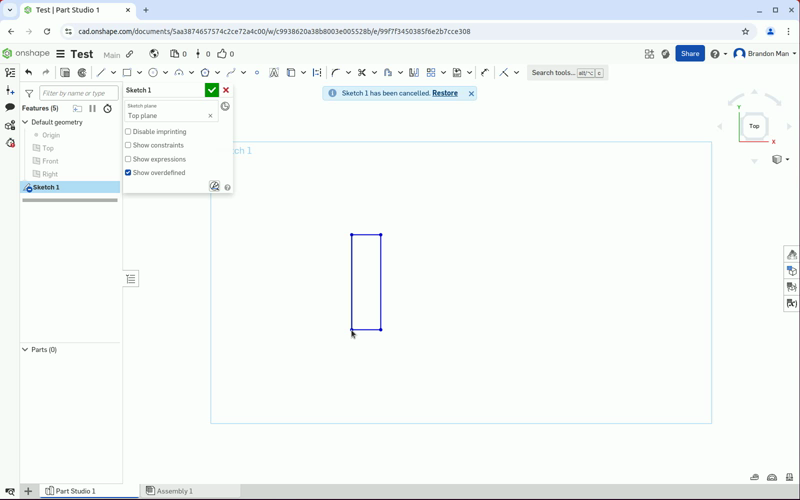
mouse_move(371, 256)
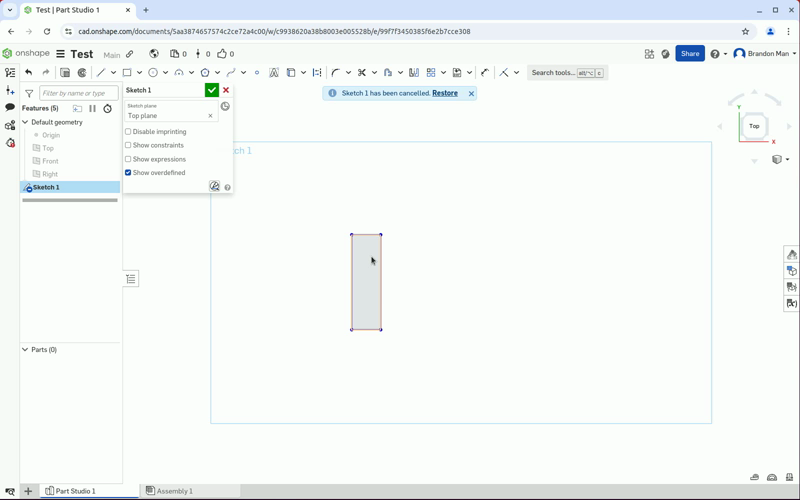
click(371, 256)
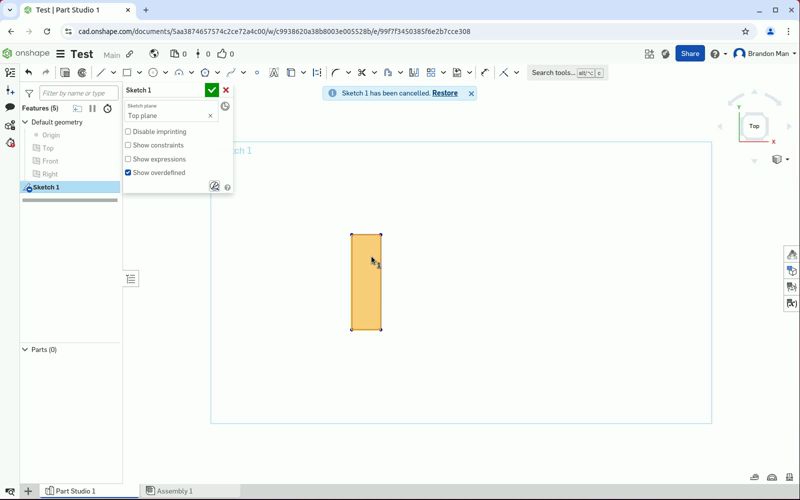
mouse_move(73, 352)
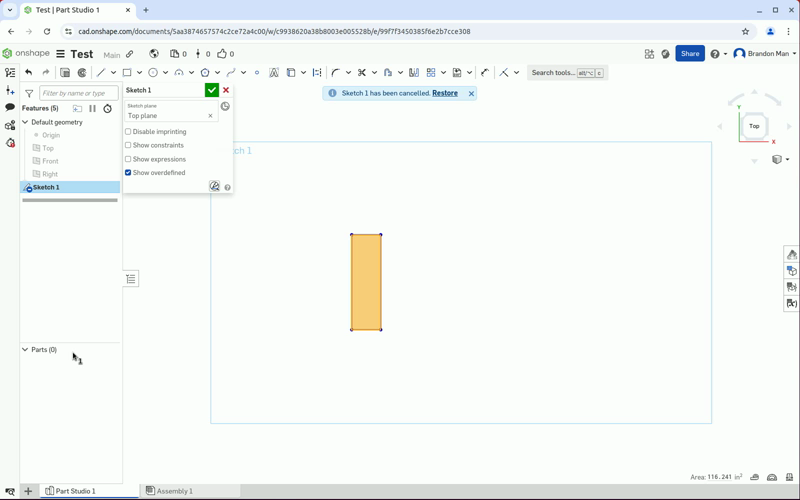
key(shift+y)
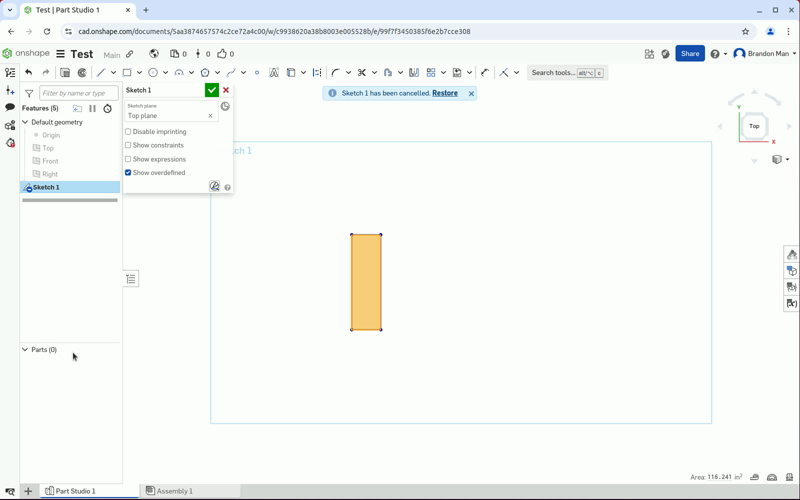
key(shift+e)
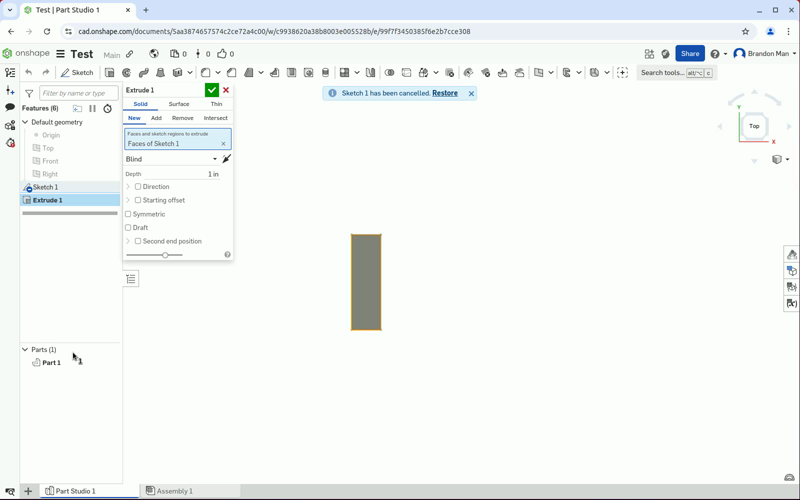
mouse_move(143, 106)
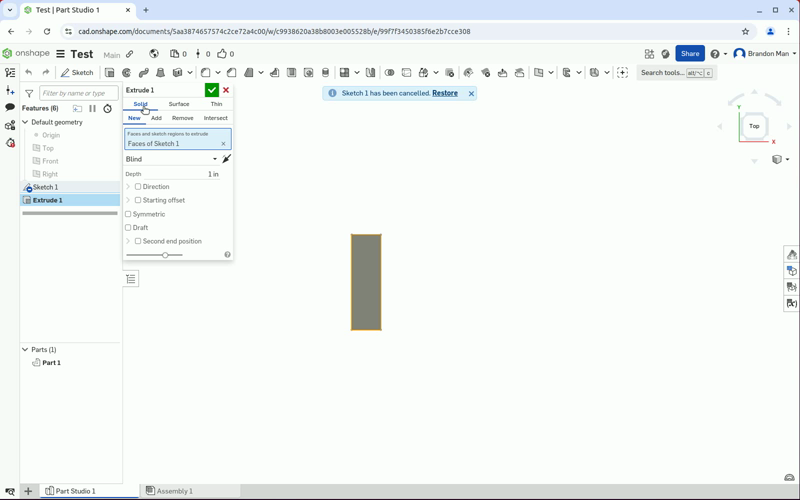
click(143, 106)
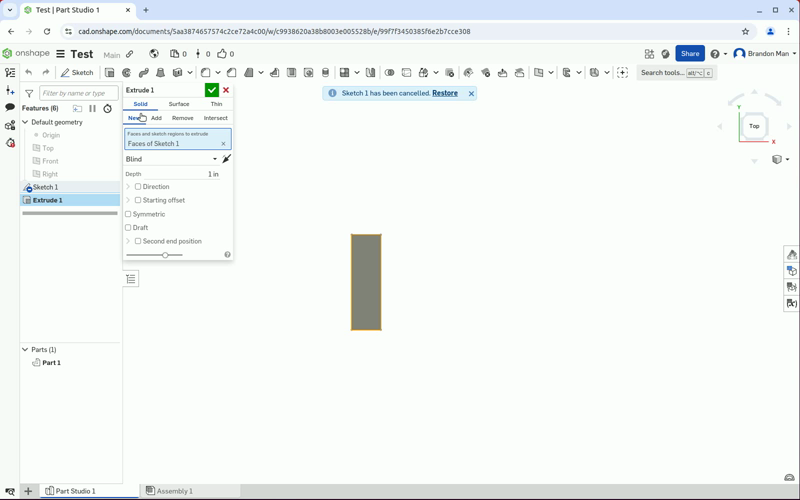
mouse_move(137, 120)
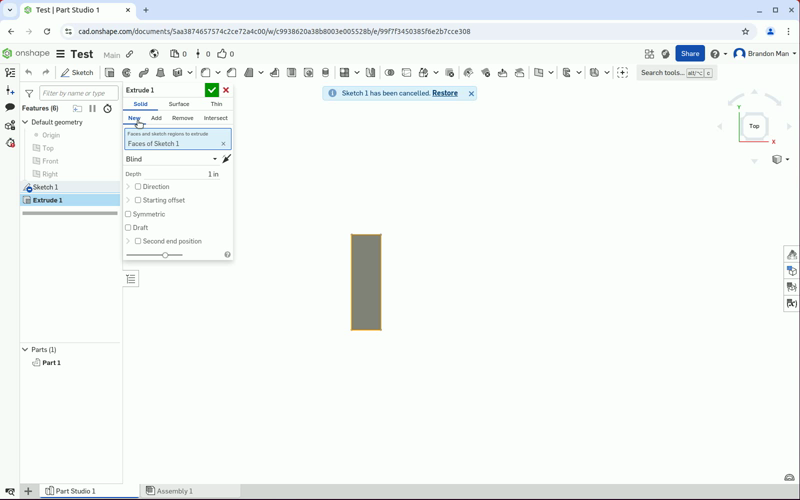
click(137, 120)
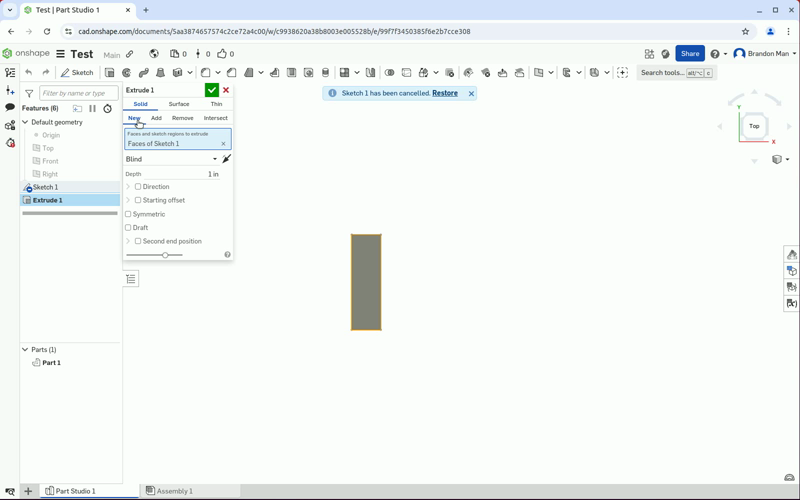
key(tab, 4)
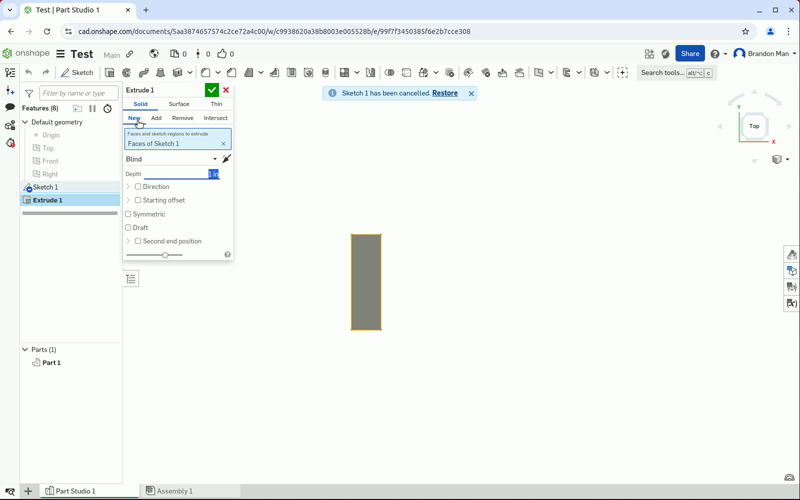
text(4.574)
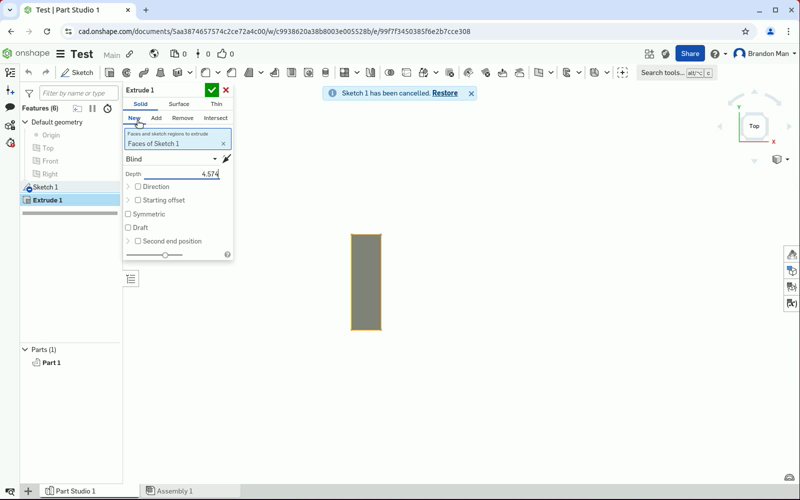
key(enter)
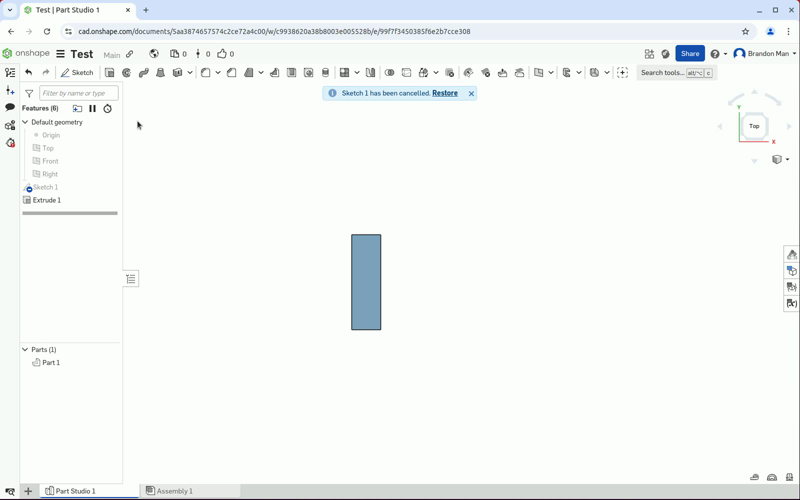
key(shift+h)
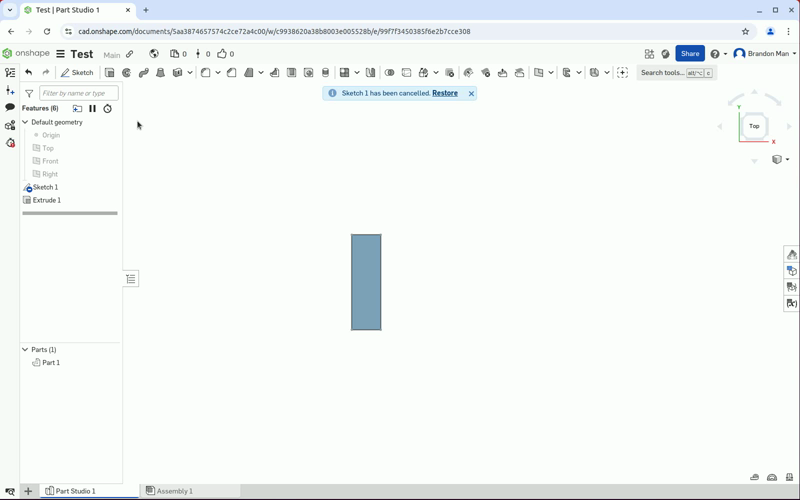
key(shift+h)
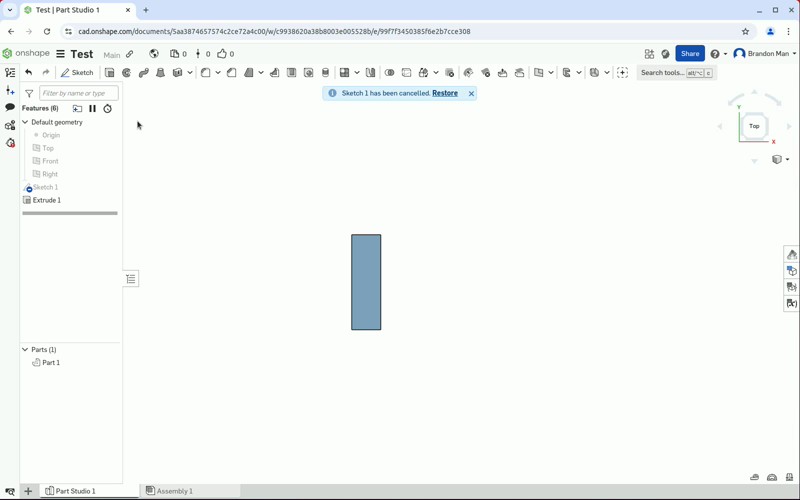
mouse_move(73, 189)
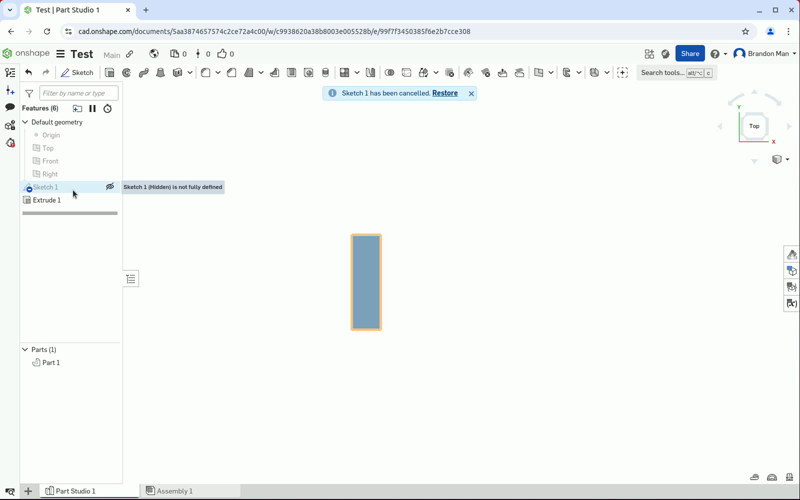
click(73, 189)
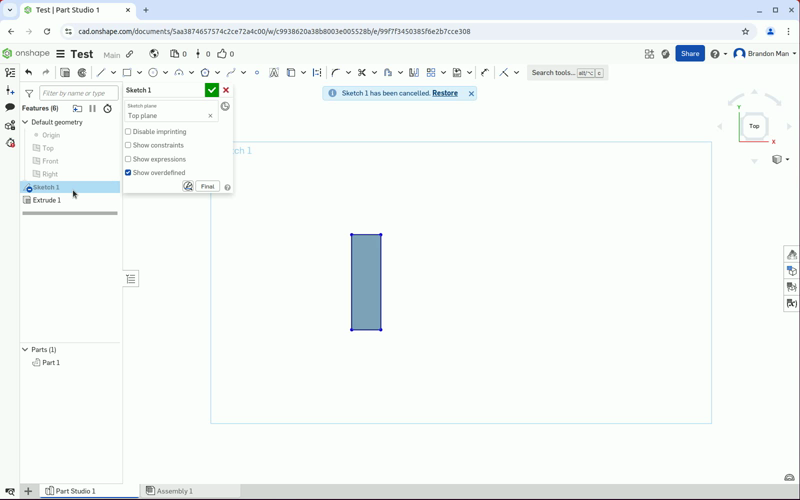
mouse_move(229, 92)
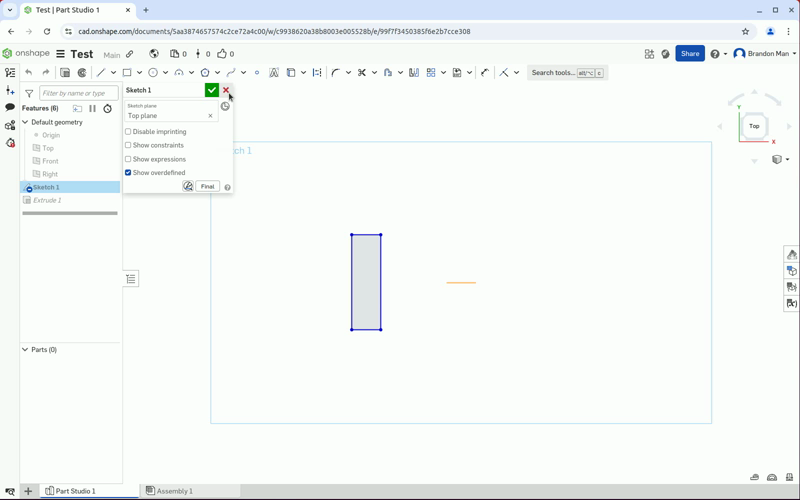
click(229, 92)
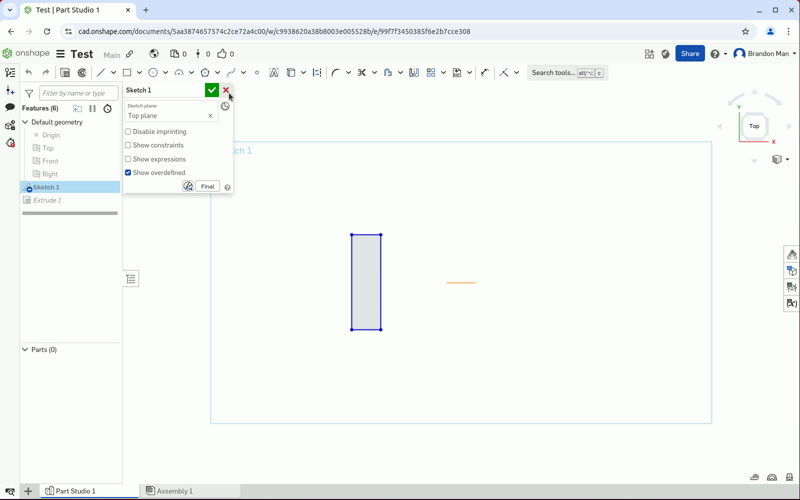
key(shift+s)
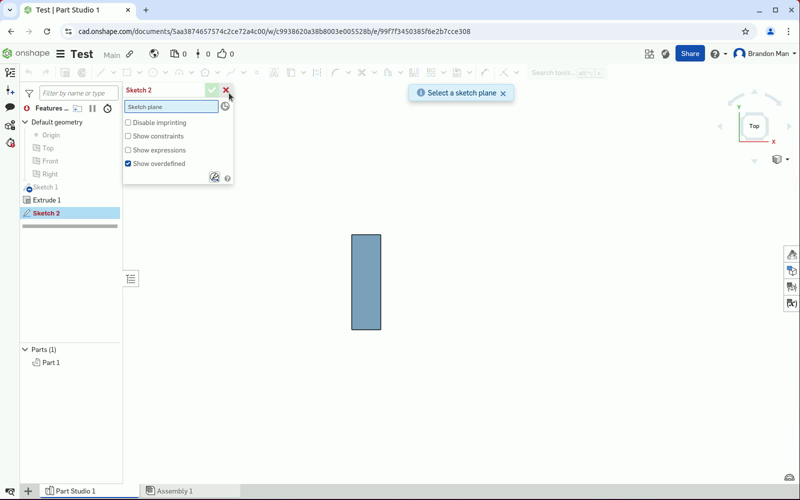
mouse_move(73, 150)
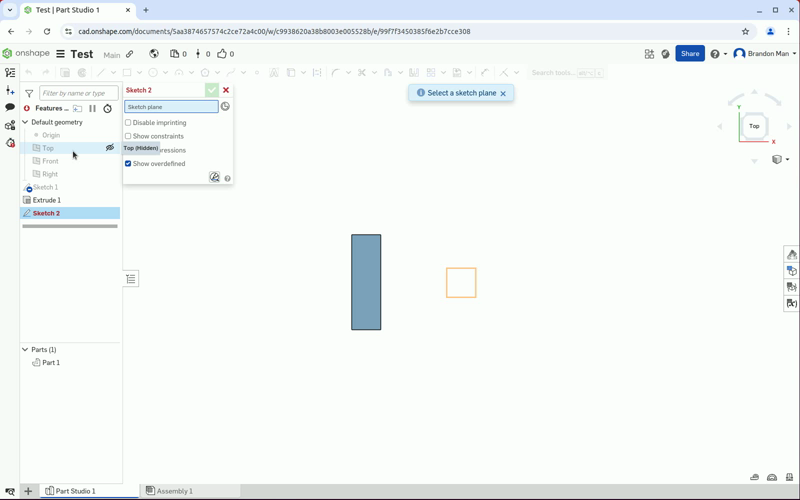
click(73, 150)
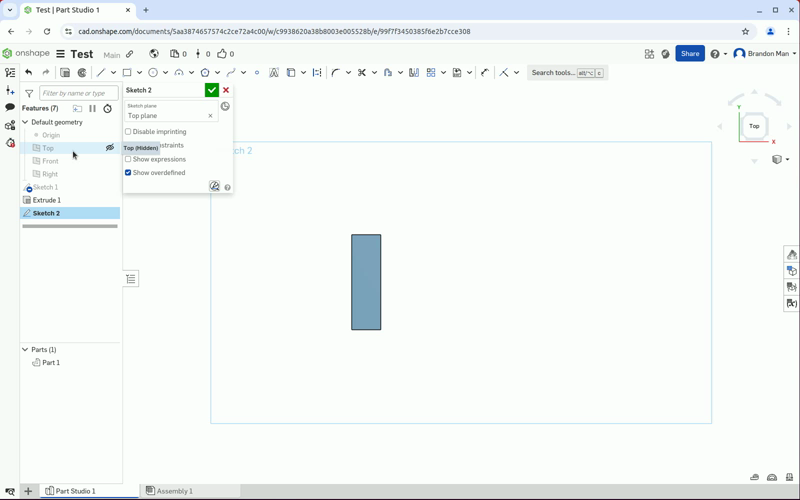
mouse_move(73, 352)
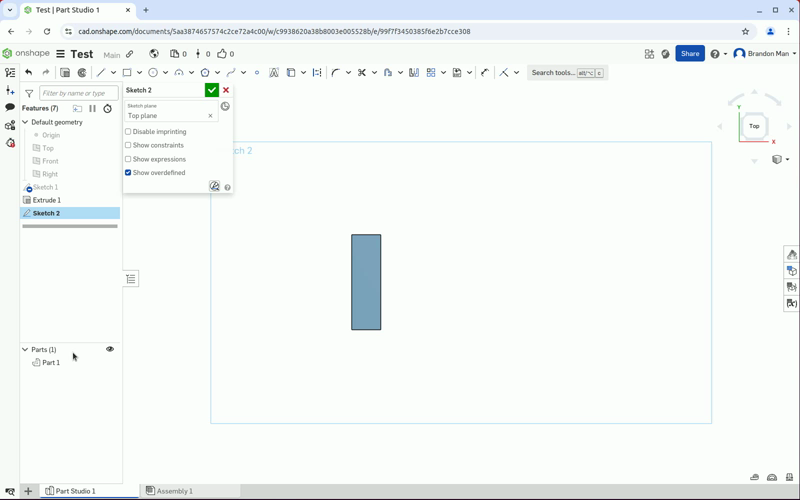
key(y)
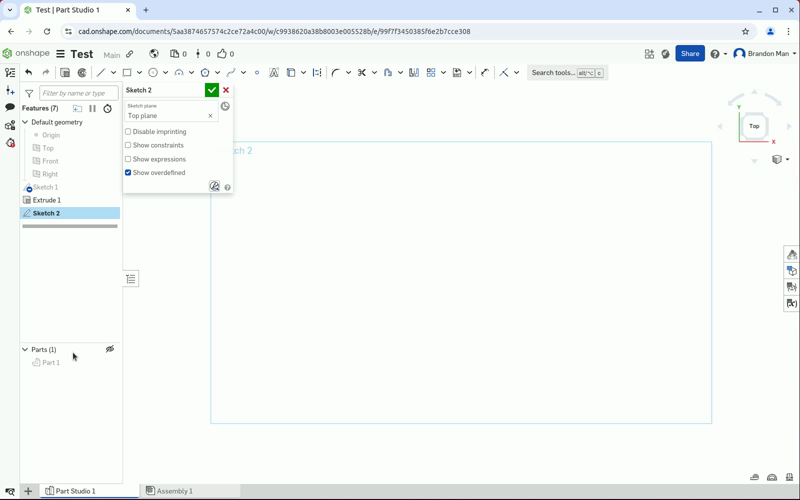
key(l)
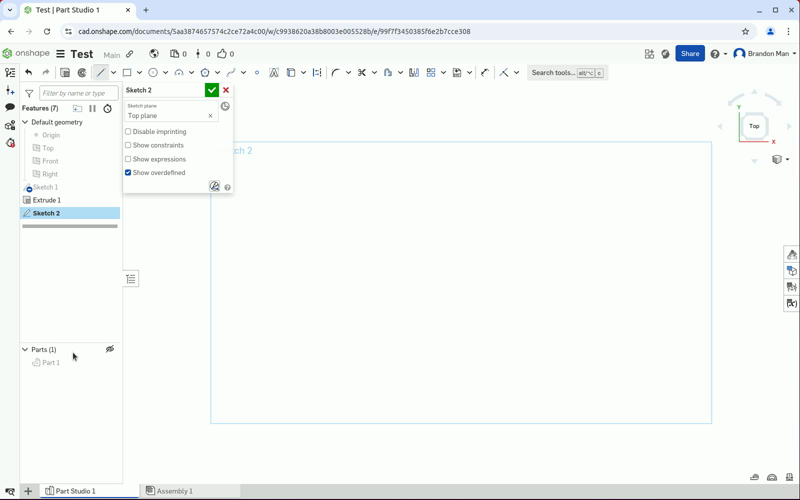
key_down(shift)
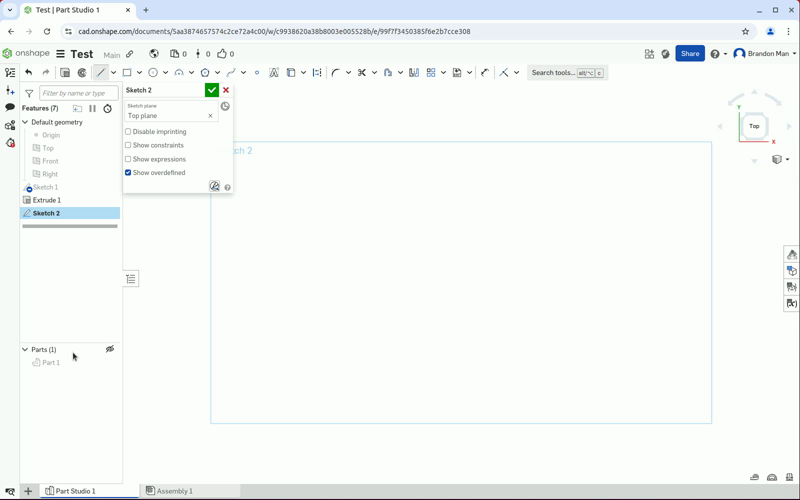
mouse_move(380, 329)
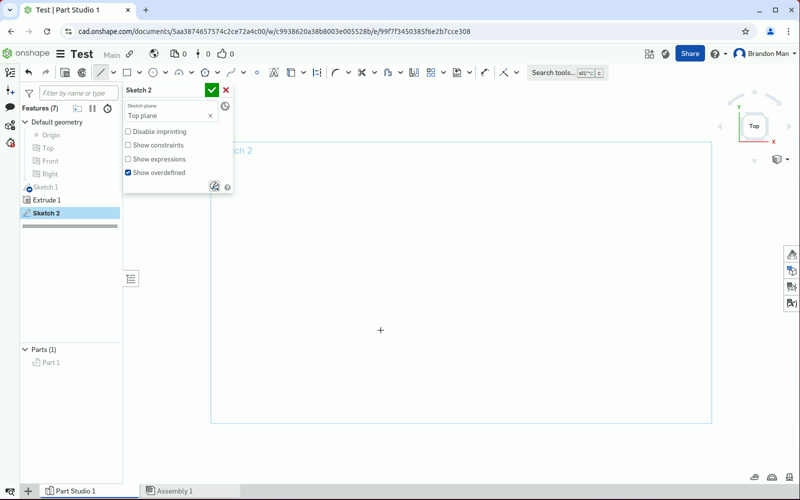
click(380, 329)
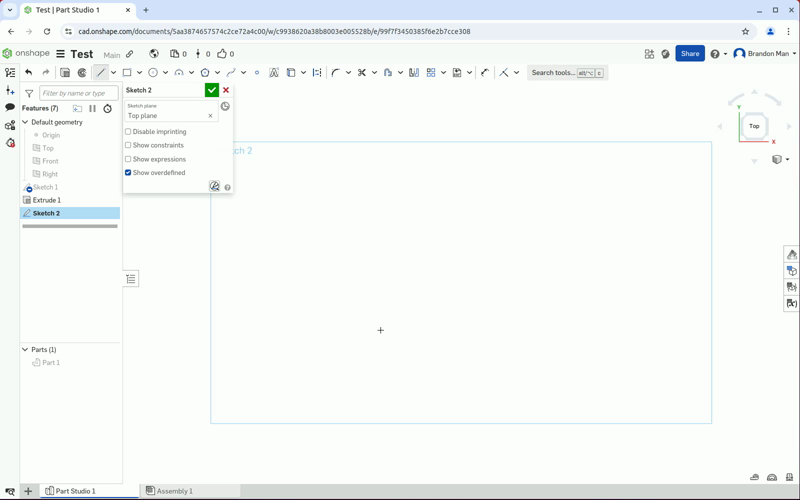
key_up(shift)
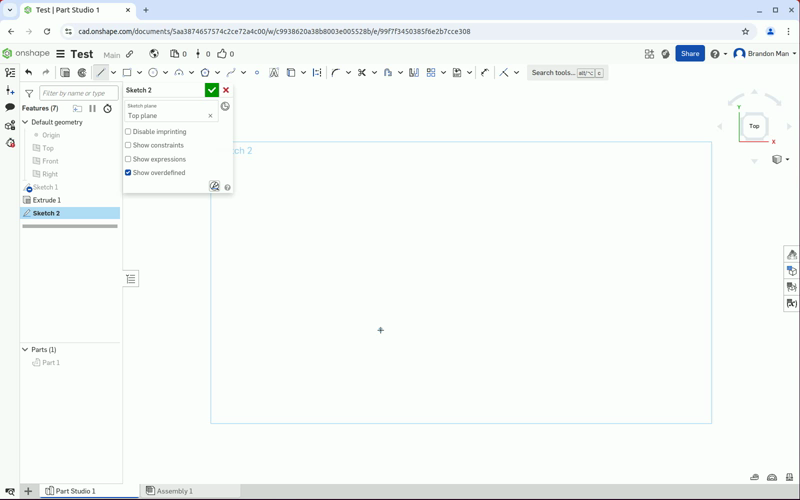
key_down(shift)
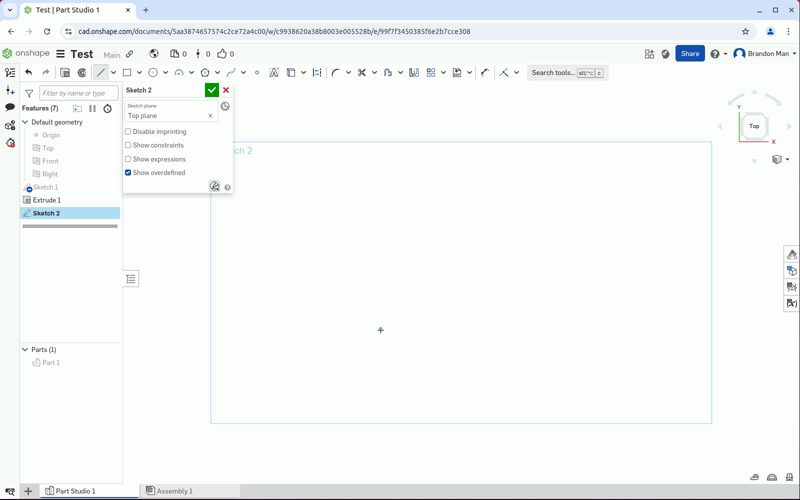
mouse_move(569, 329)
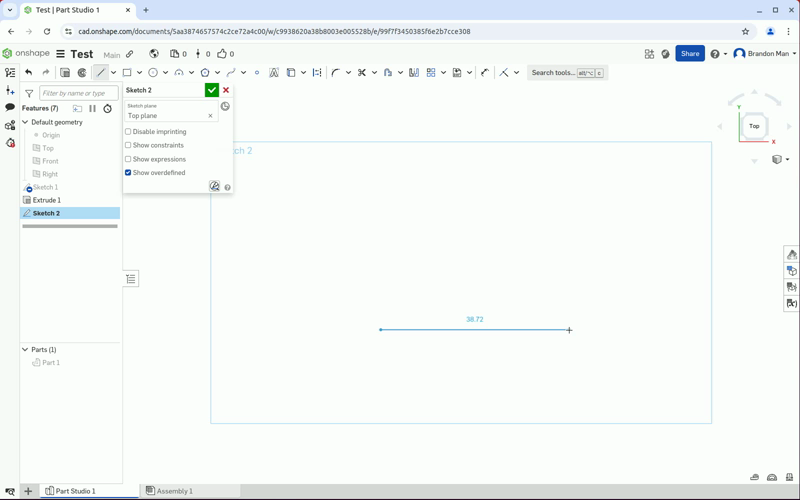
click(569, 329)
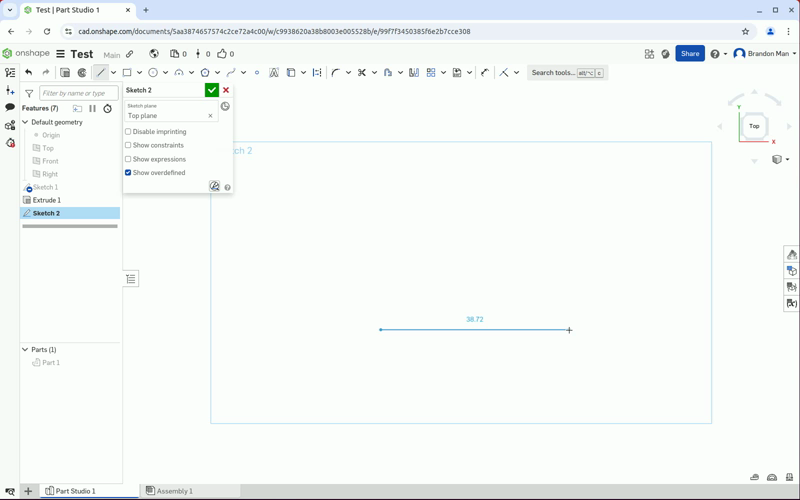
key_up(shift)
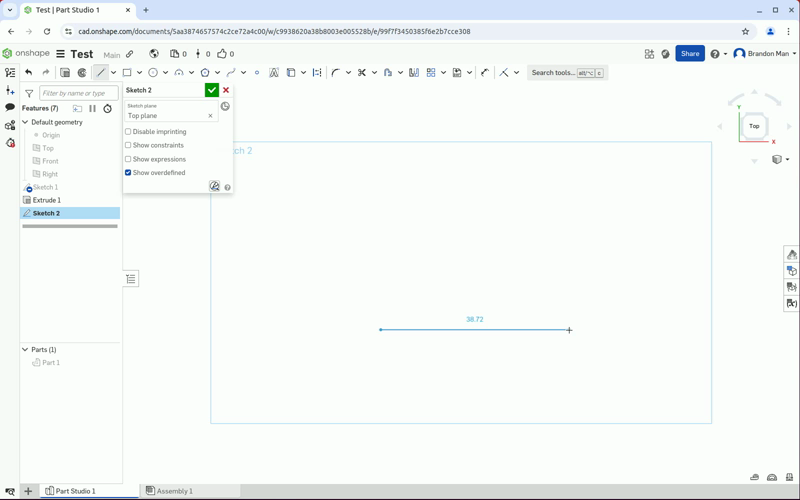
key_down(shift)
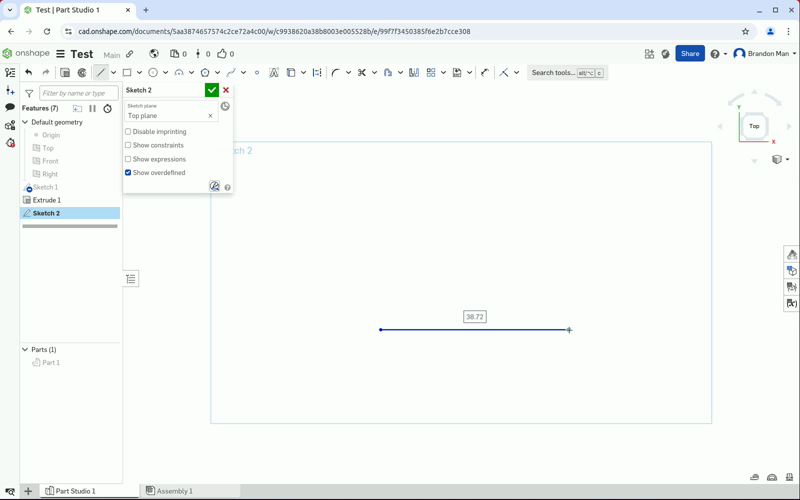
mouse_move(569, 234)
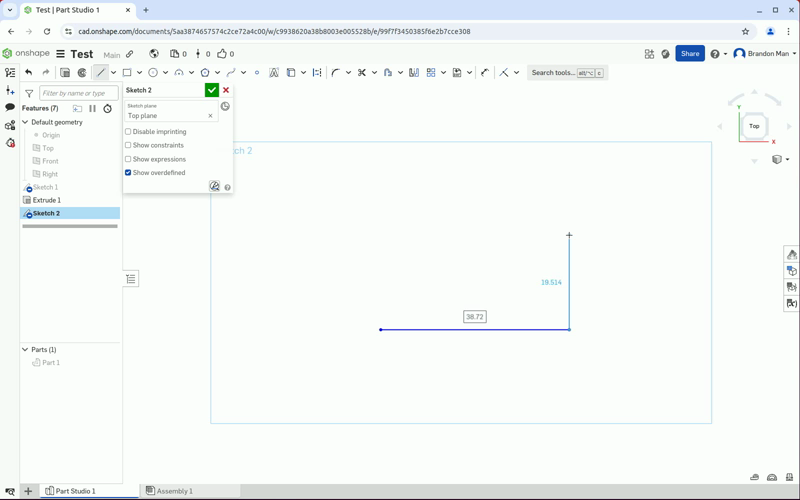
click(569, 234)
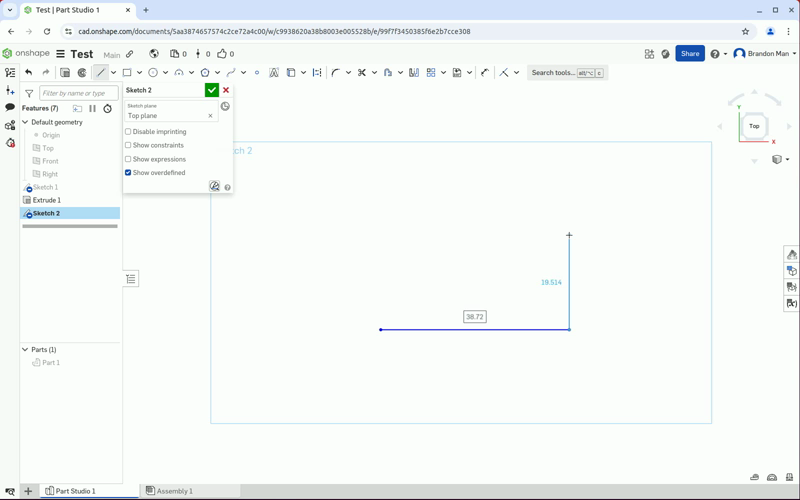
key_up(shift)
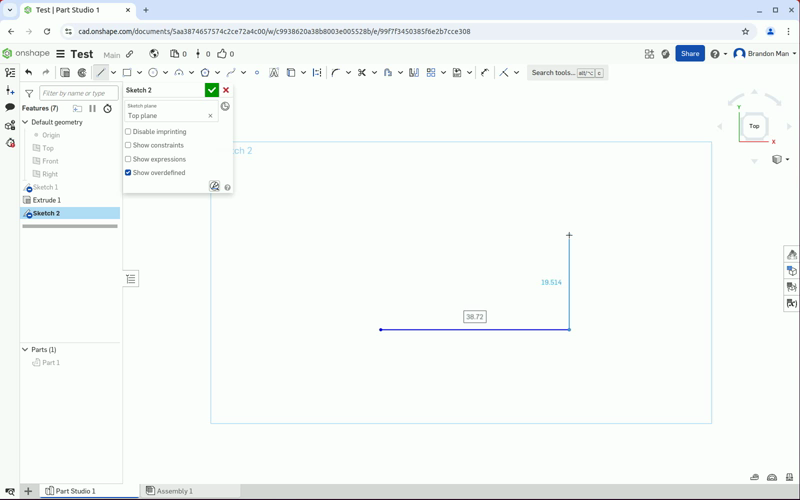
key_down(shift)
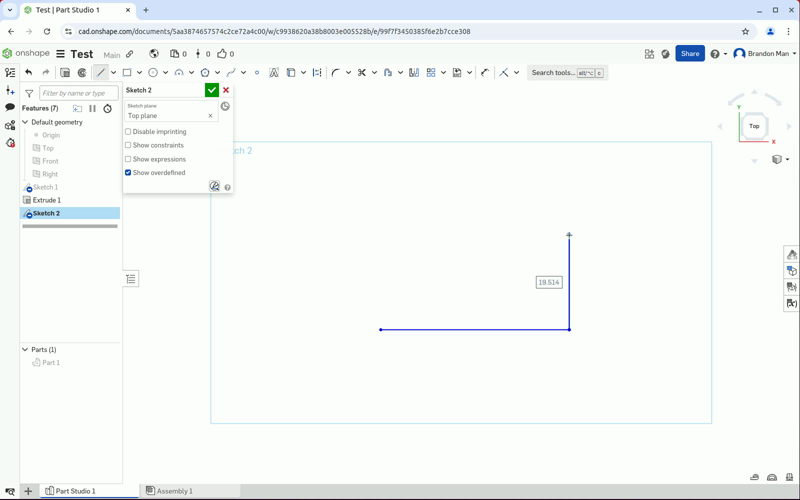
mouse_move(380, 234)
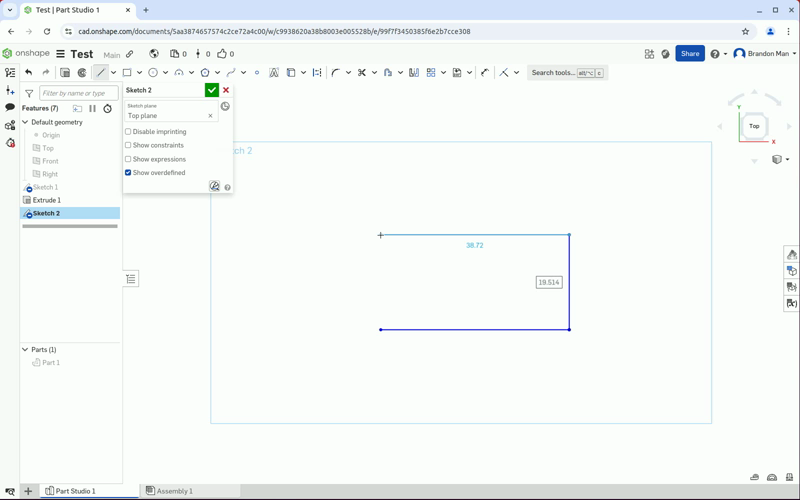
click(380, 234)
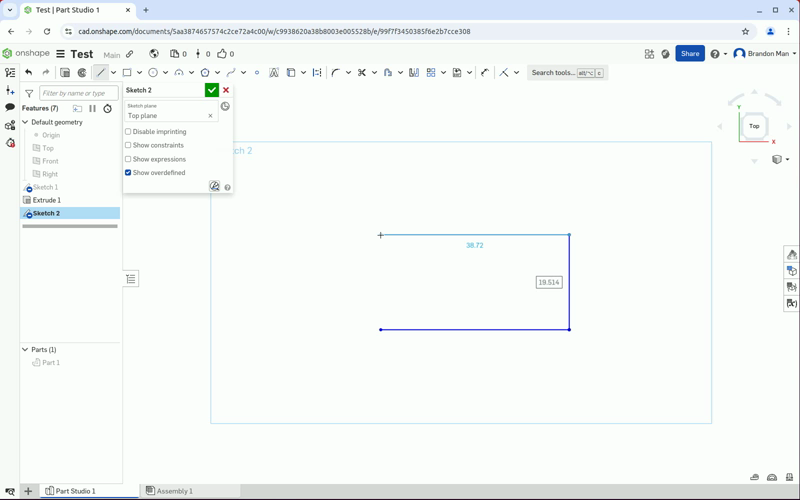
key_up(shift)
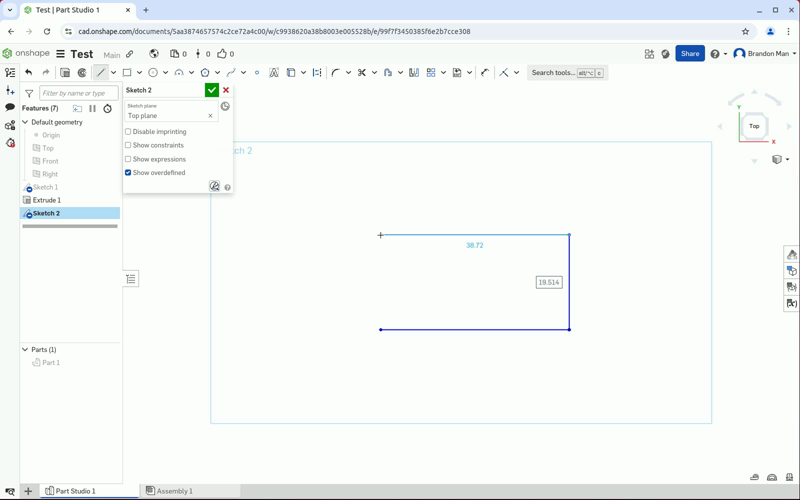
key_down(shift)
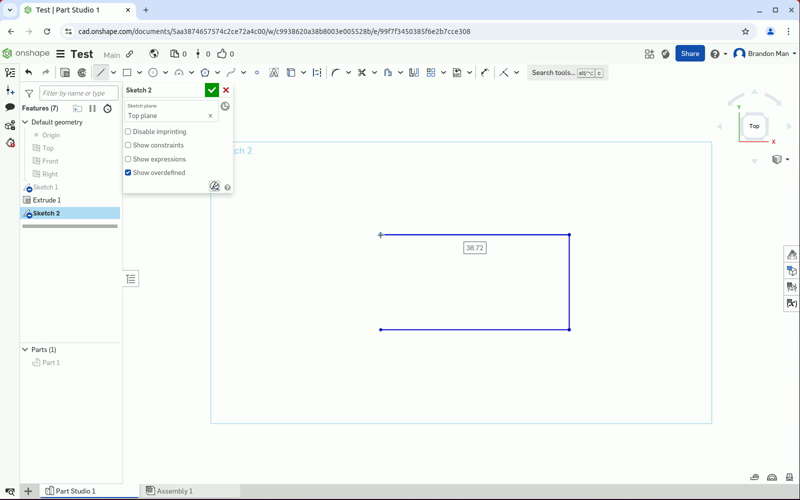
mouse_move(380, 329)
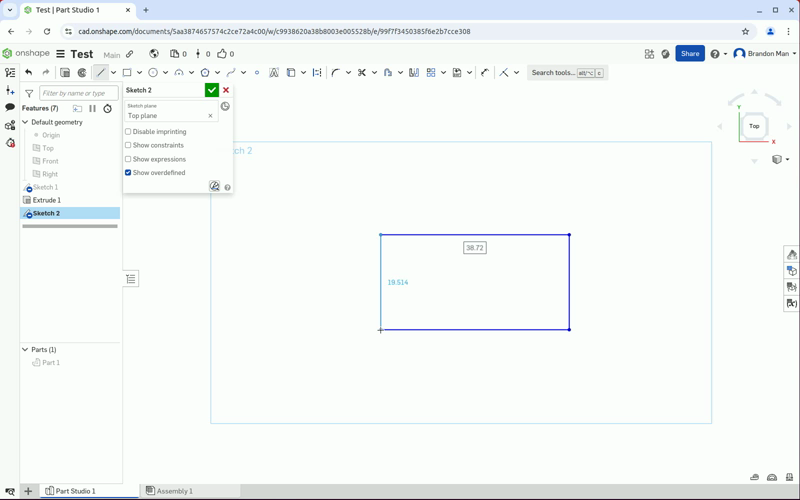
key_up(shift)
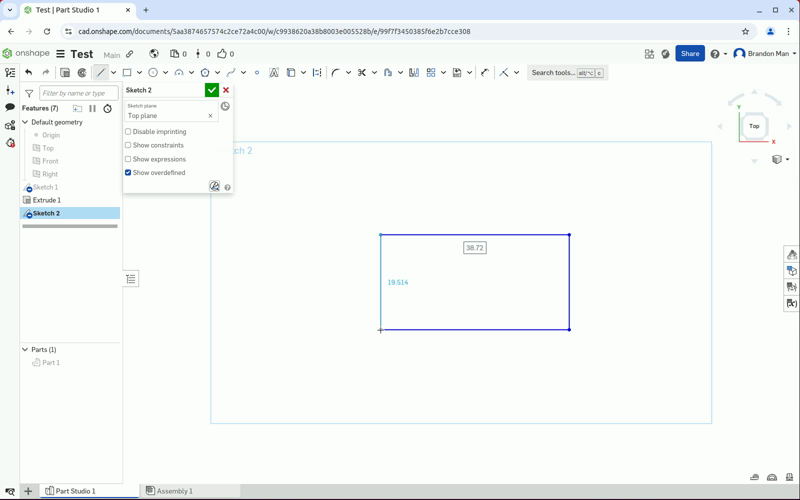
click(380, 329)
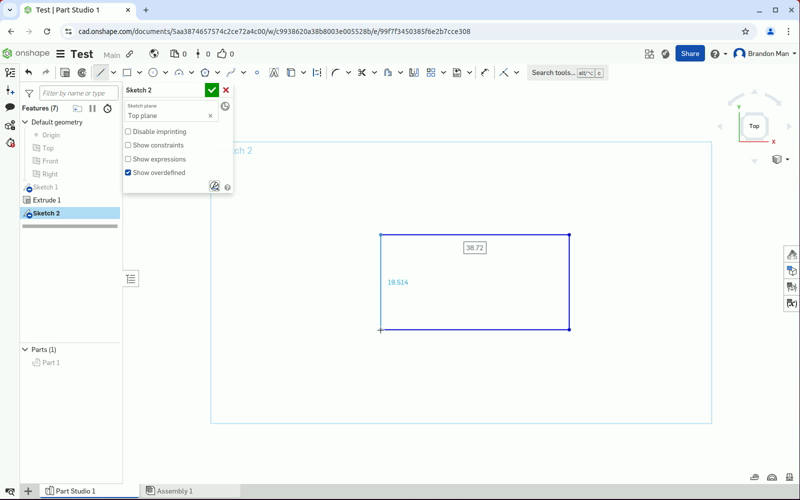
key(esc)
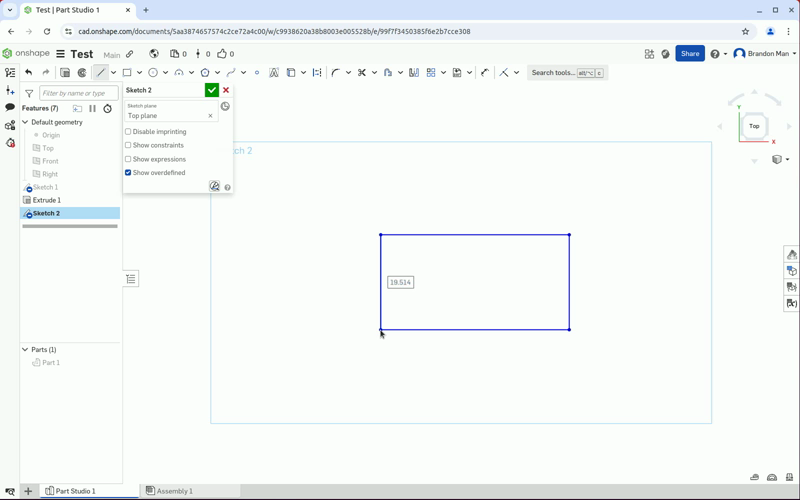
key(c)
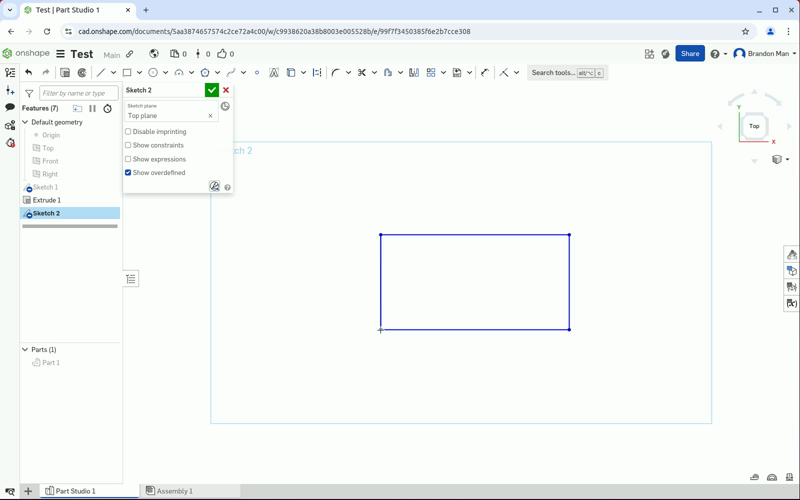
key_down(shift)
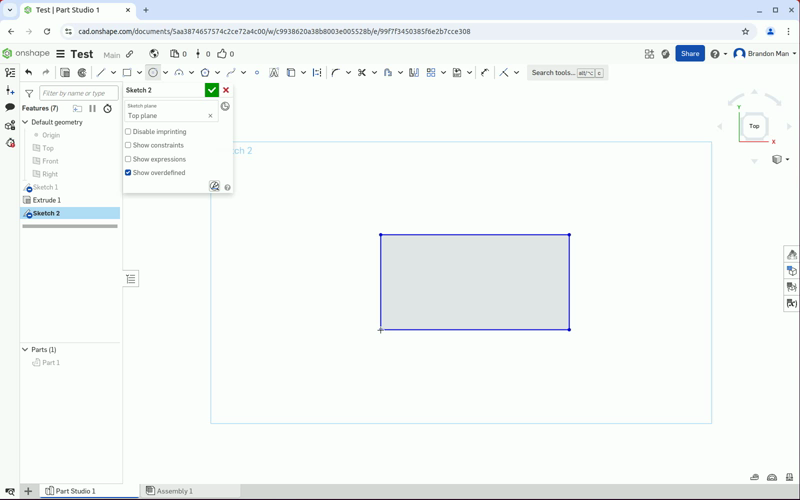
mouse_move(438, 282)
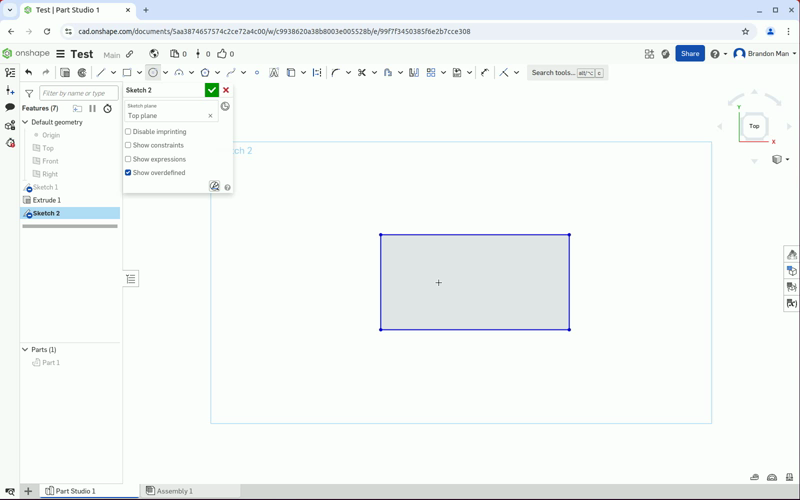
click(438, 282)
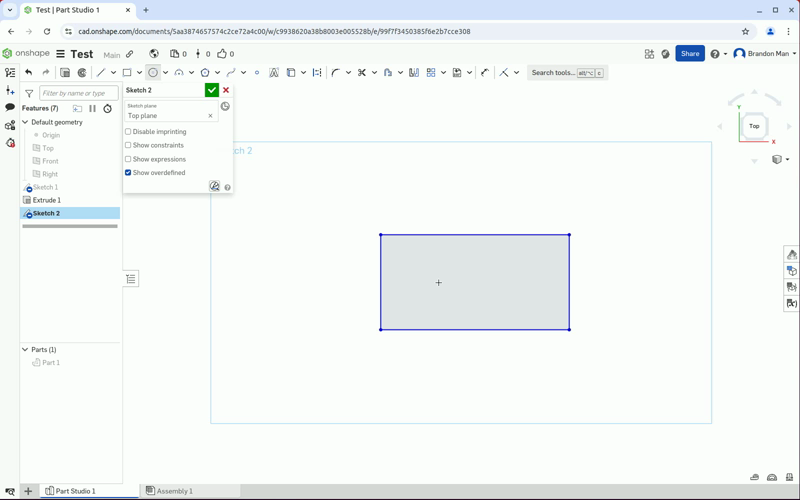
key_up(shift)
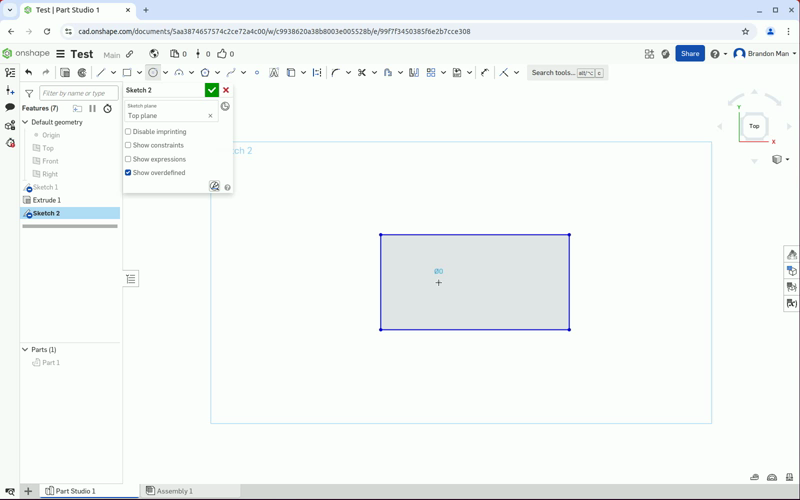
mouse_move(458, 282)
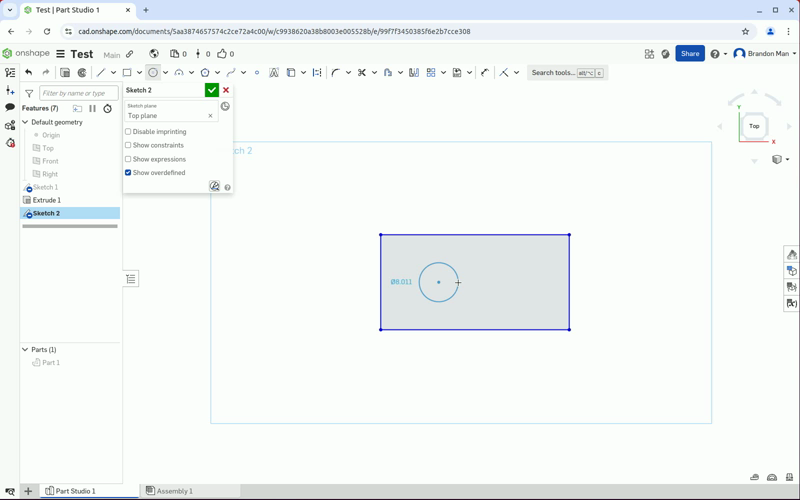
click(458, 282)
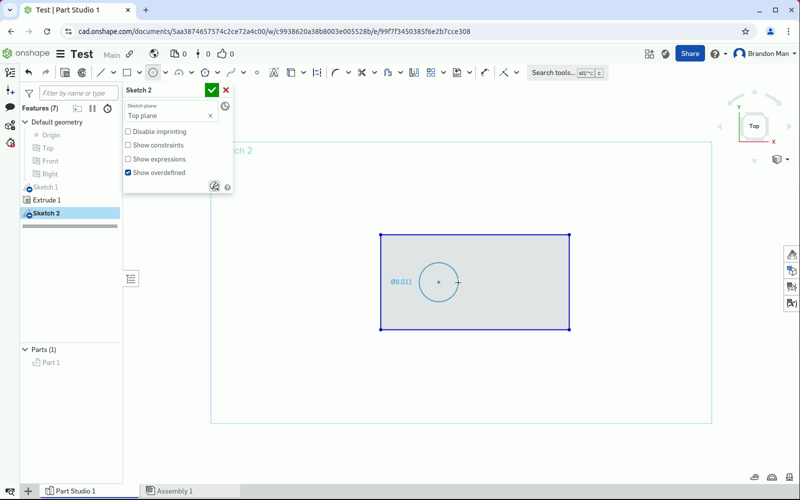
key(esc)
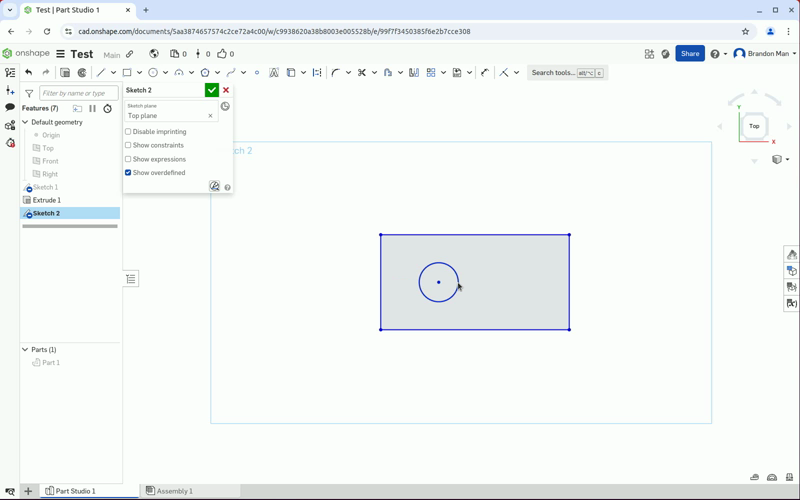
key(c)
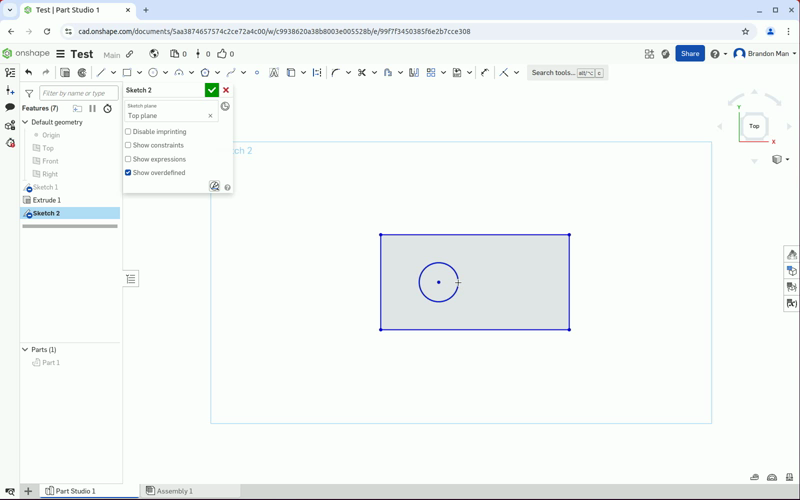
key_down(shift)
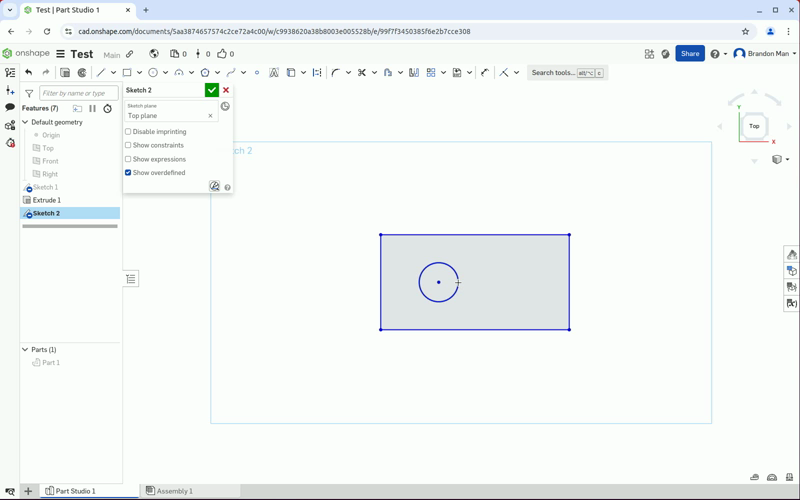
mouse_move(525, 282)
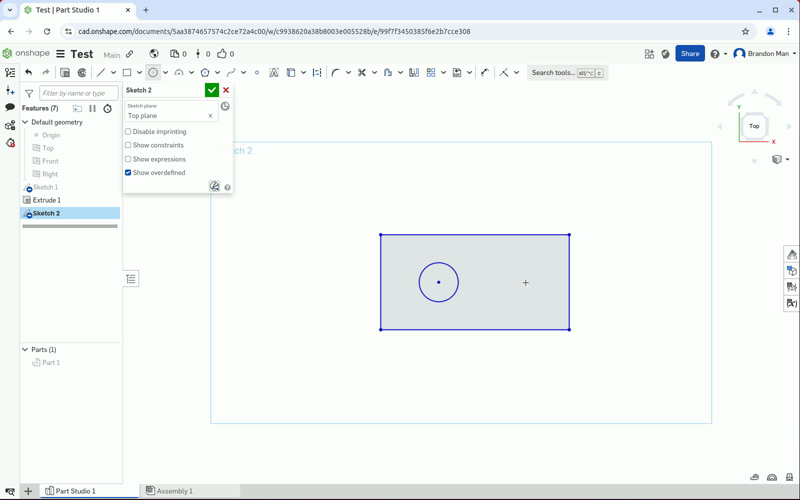
click(525, 282)
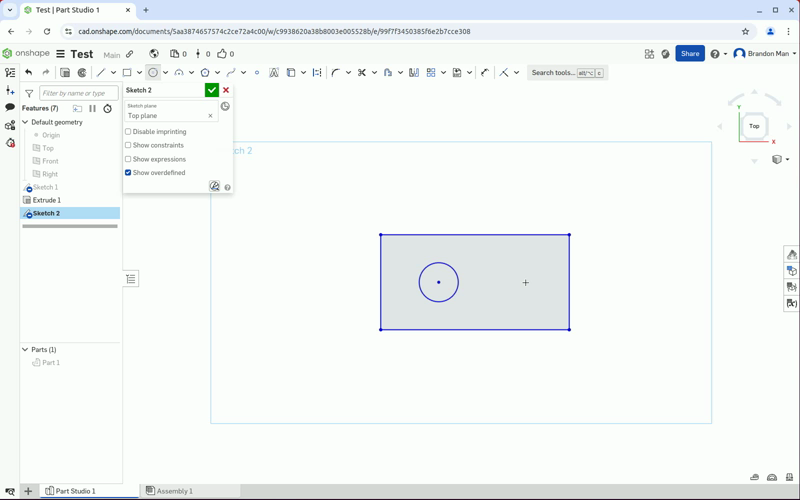
key_up(shift)
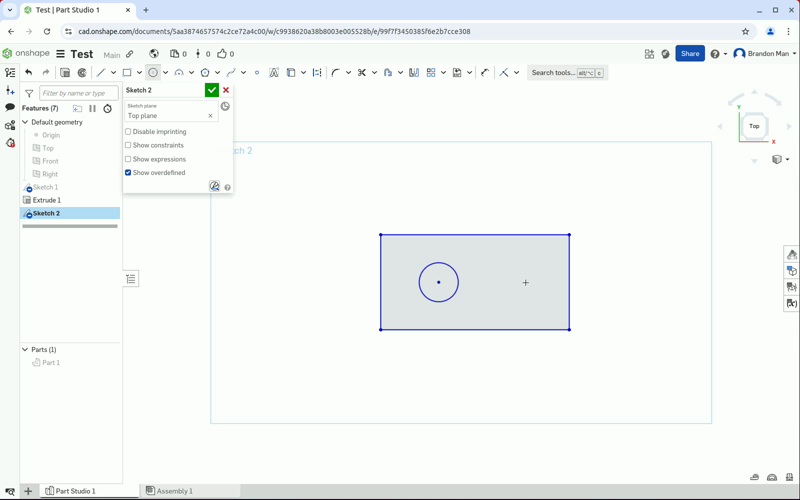
mouse_move(545, 282)
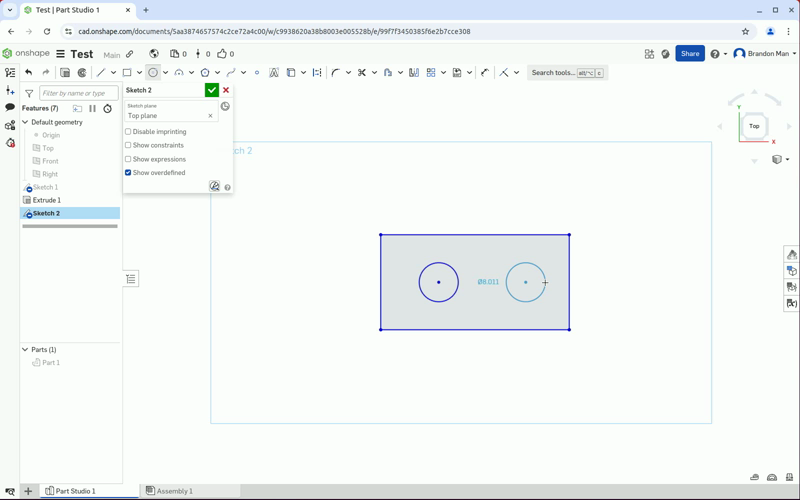
click(545, 282)
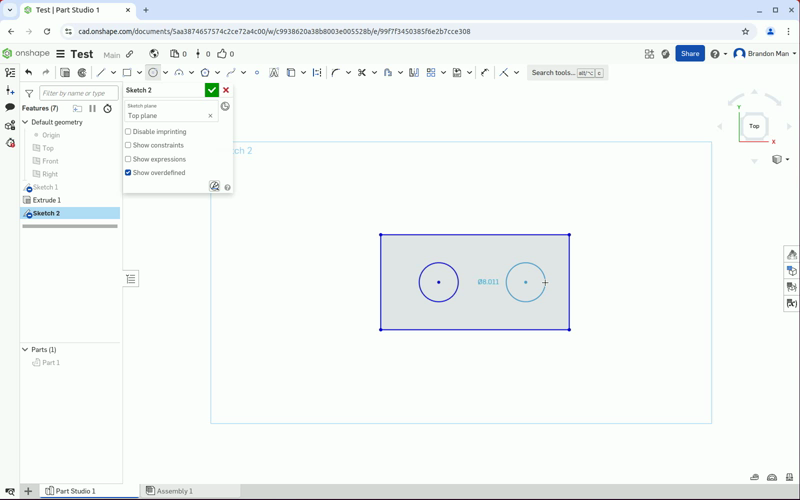
key(esc)
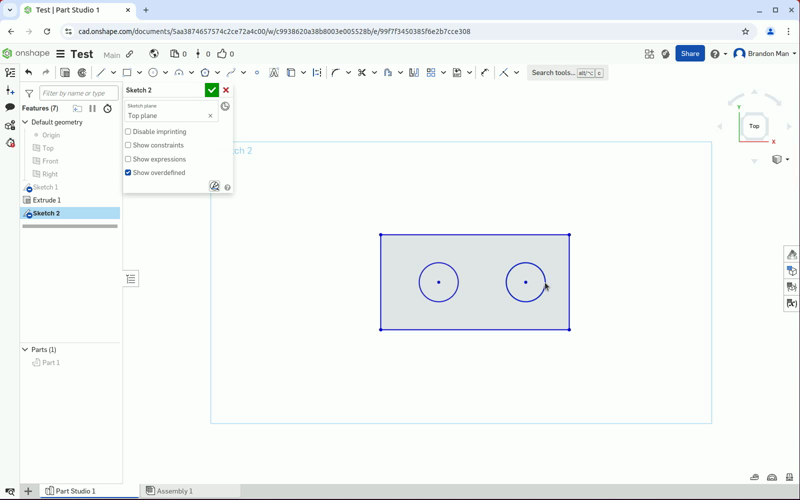
mouse_move(486, 296)
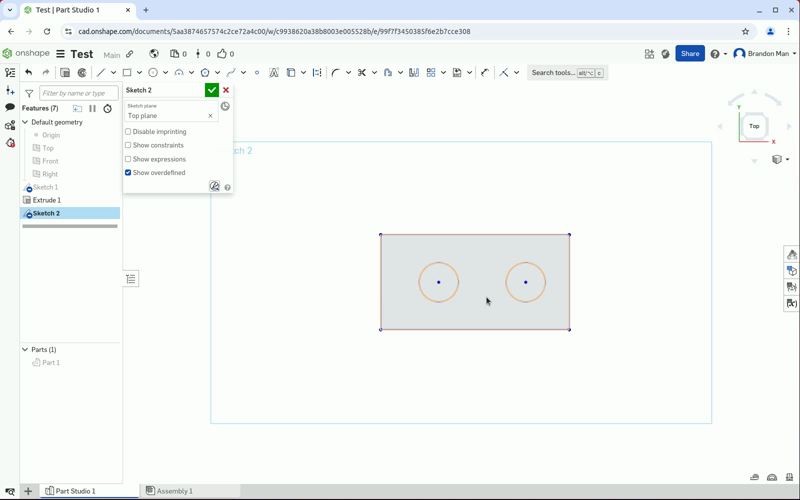
click(486, 296)
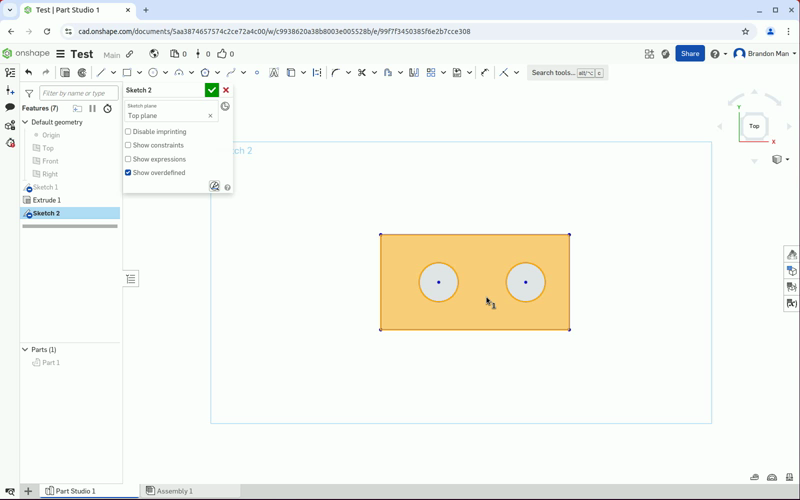
mouse_move(73, 352)
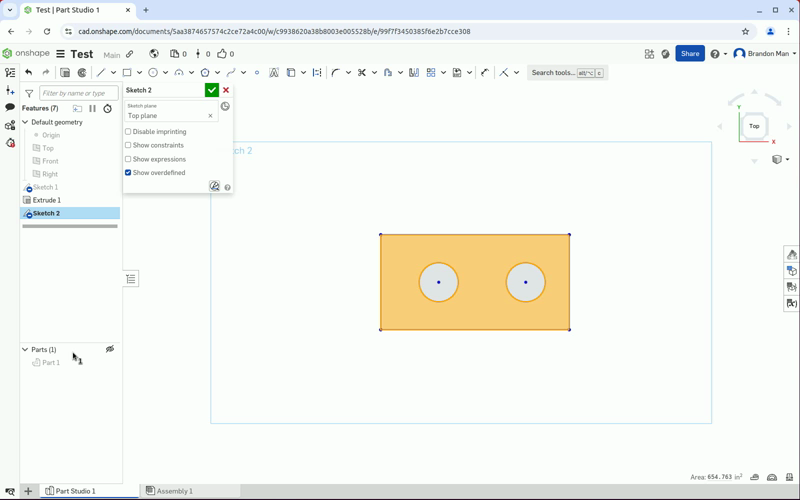
key(shift+y)
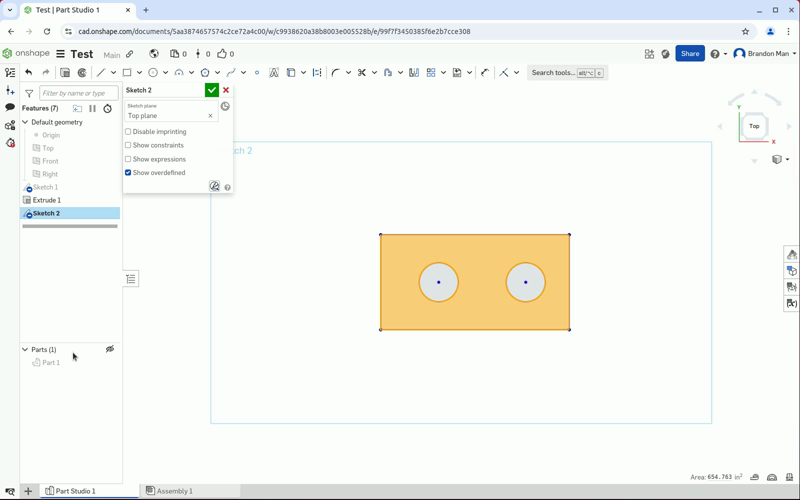
key(shift+e)
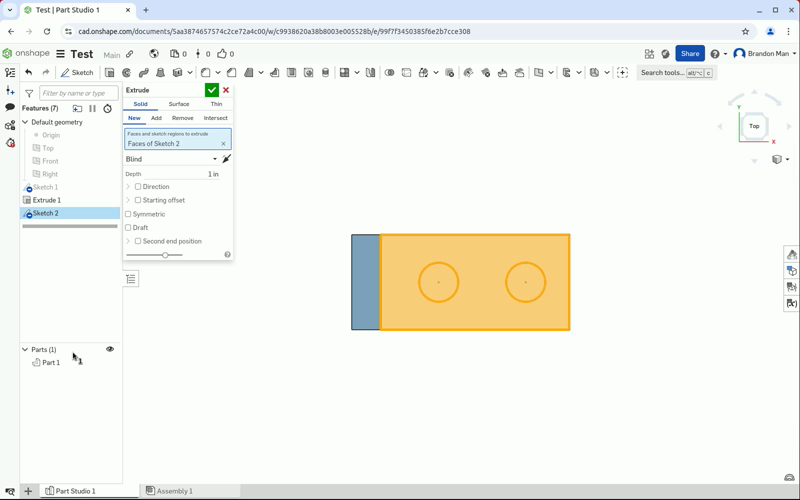
mouse_move(143, 106)
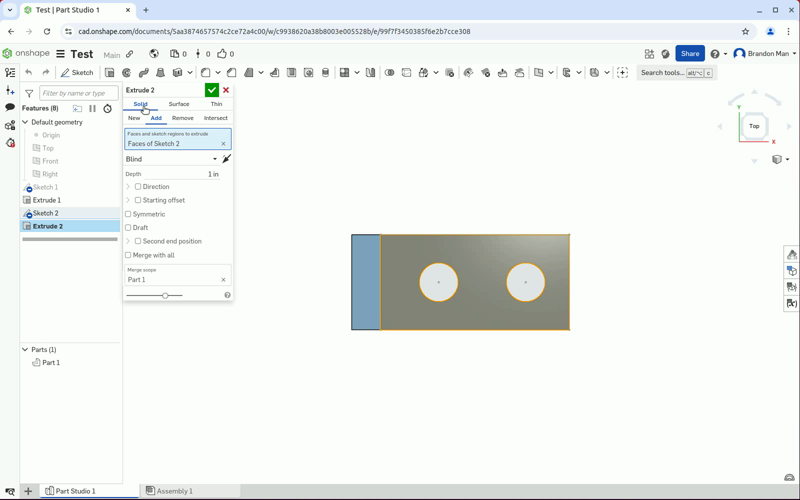
click(143, 106)
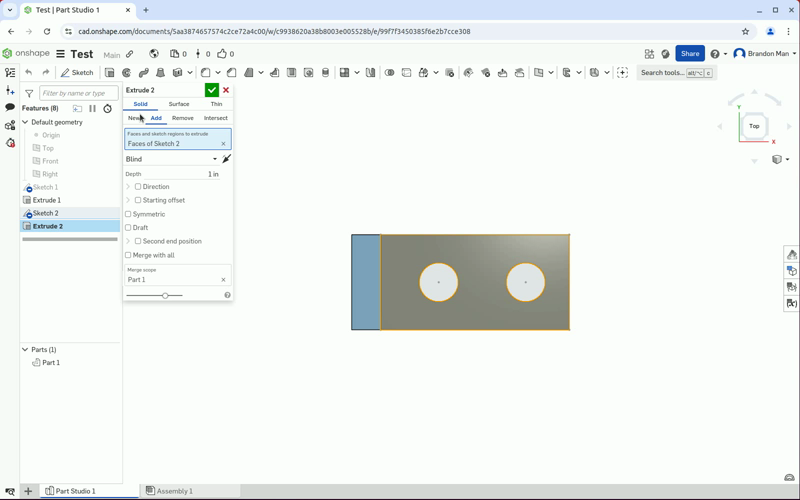
mouse_move(137, 120)
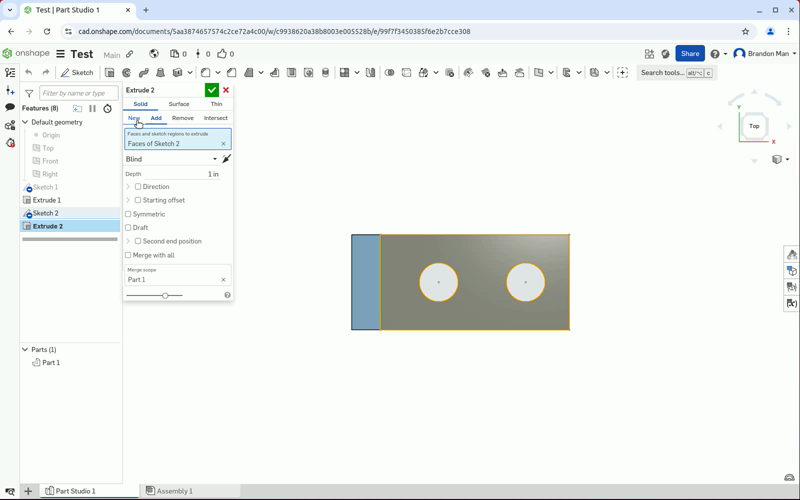
click(137, 120)
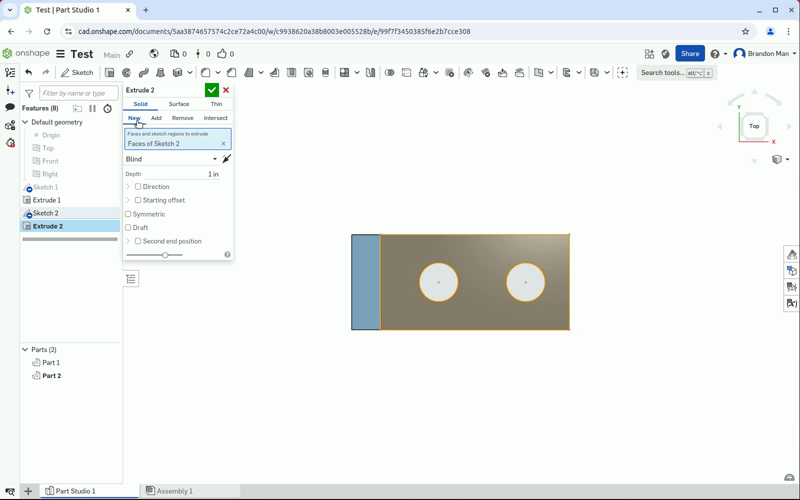
key(tab, 4)
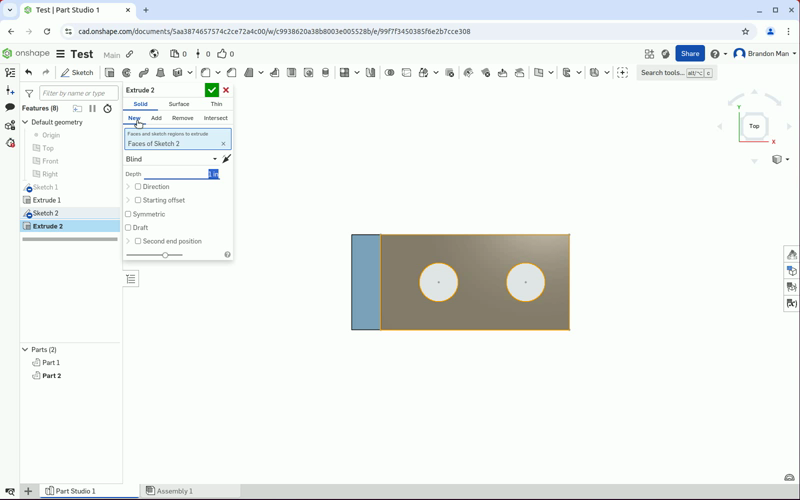
text(4.574)
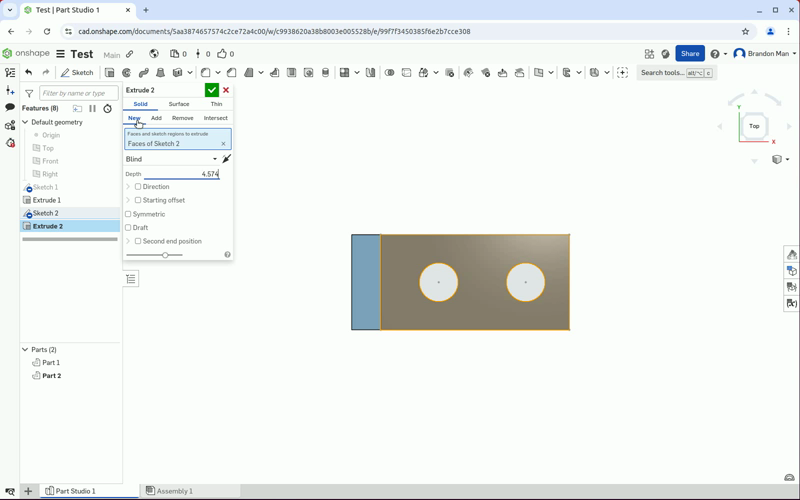
key(enter)
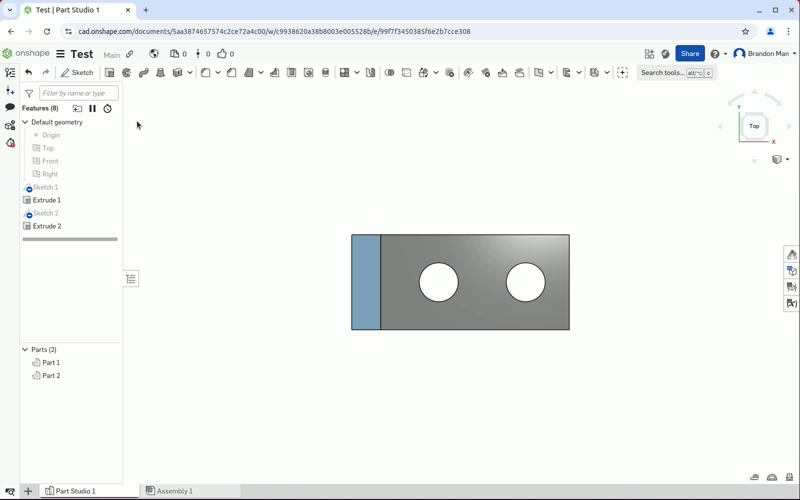
key(shift+h)
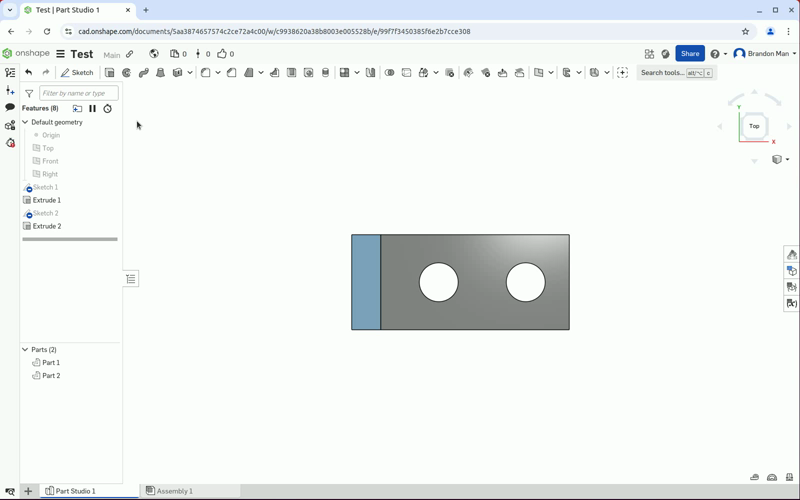
key(shift+h)
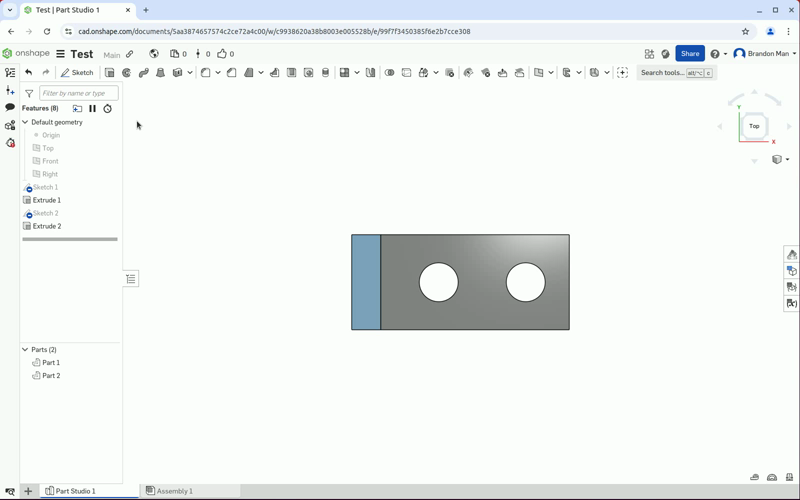
mouse_move(73, 189)
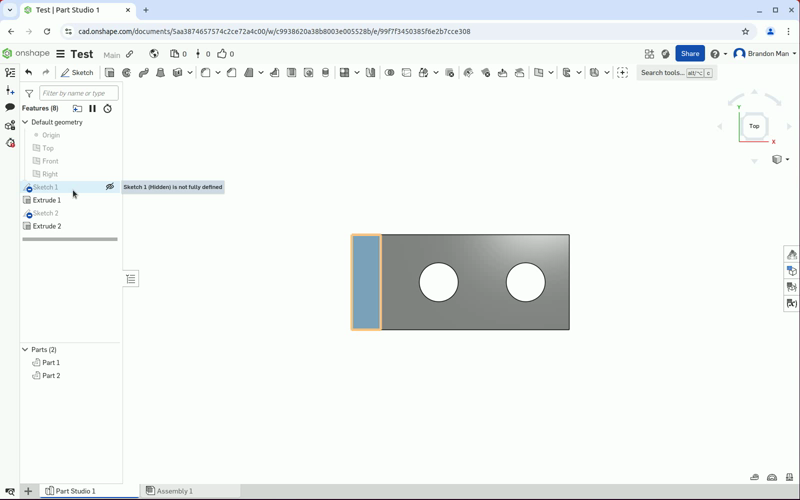
click(73, 189)
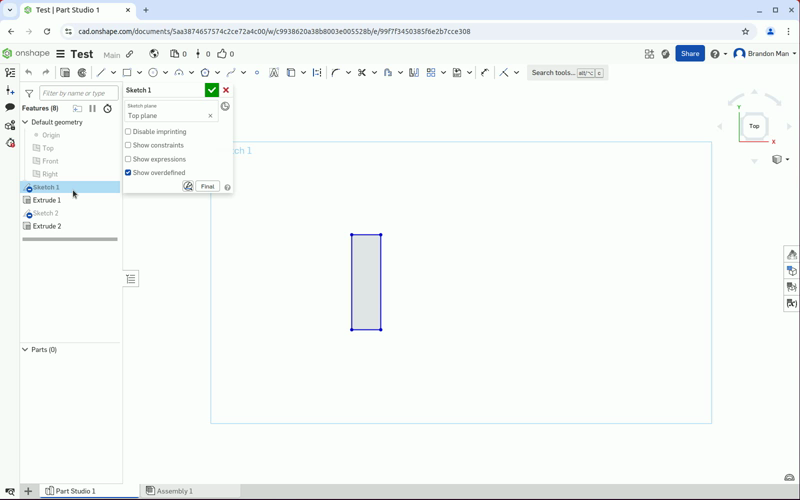
mouse_move(229, 92)
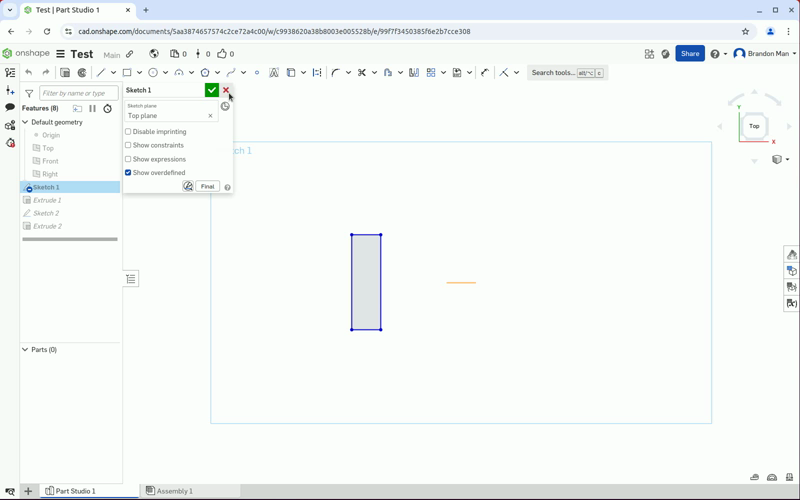
click(229, 92)
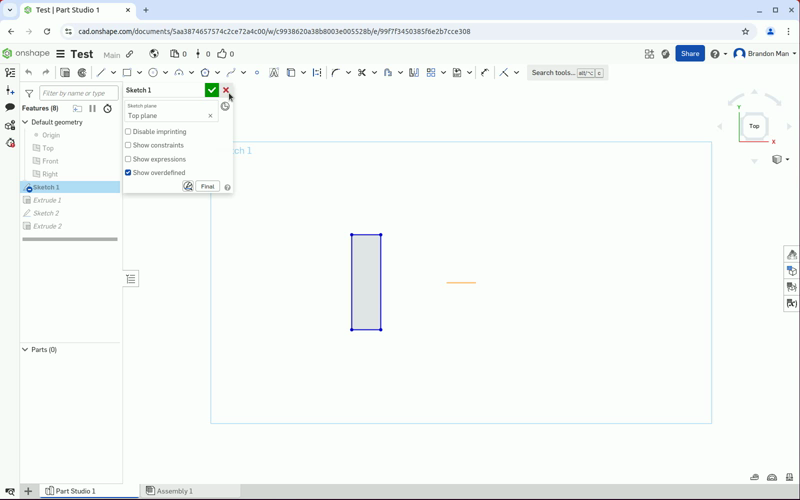
key(shift+s)
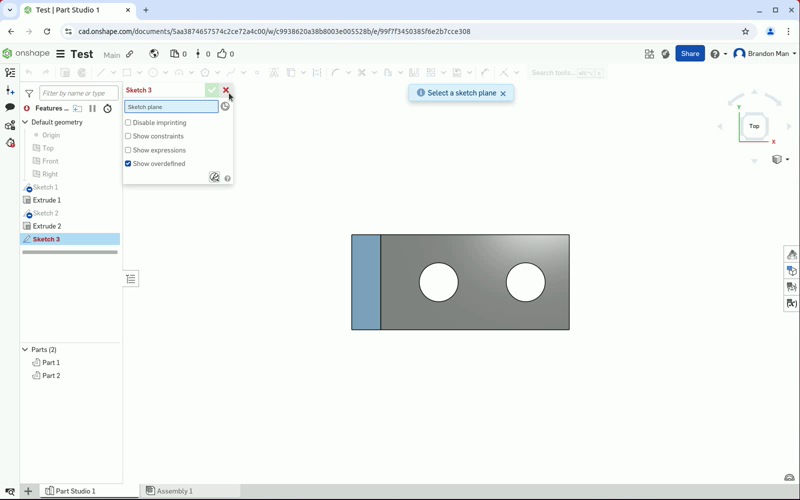
mouse_move(73, 150)
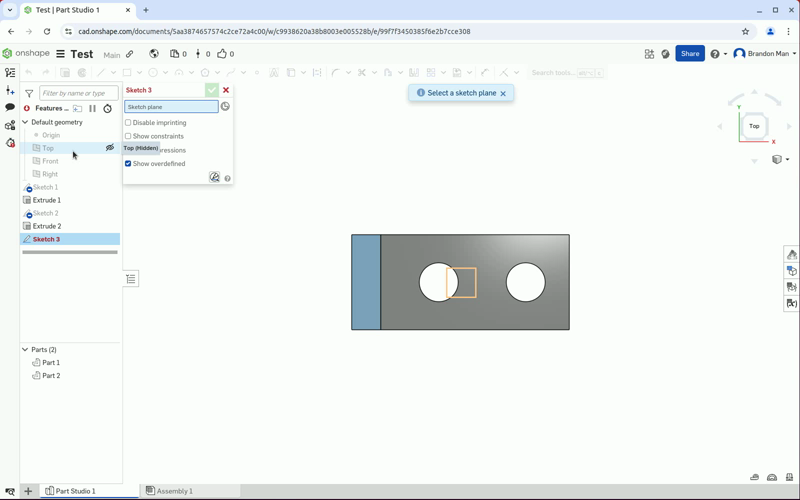
click(73, 150)
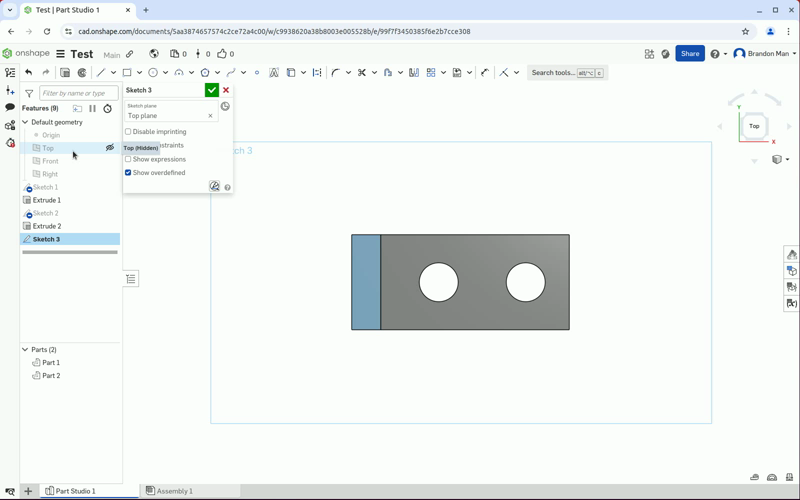
mouse_move(73, 352)
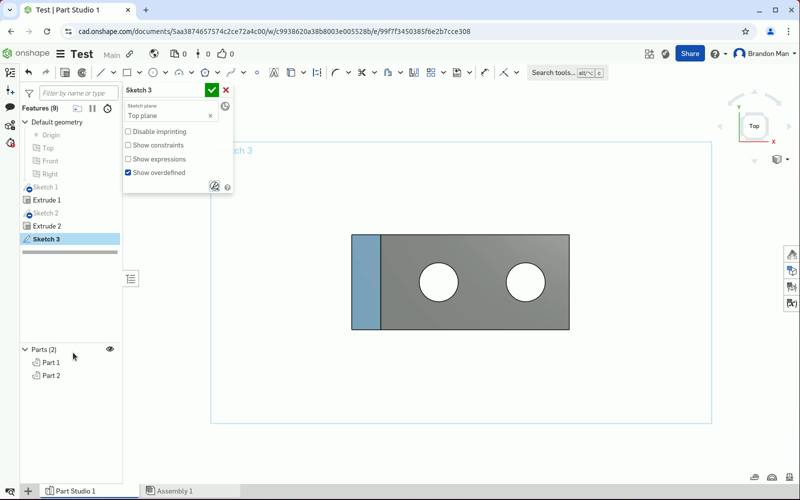
key(y)
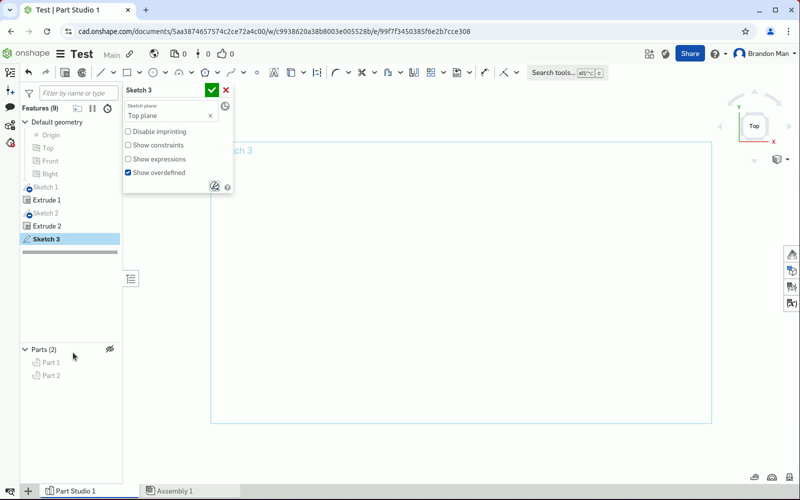
key(l)
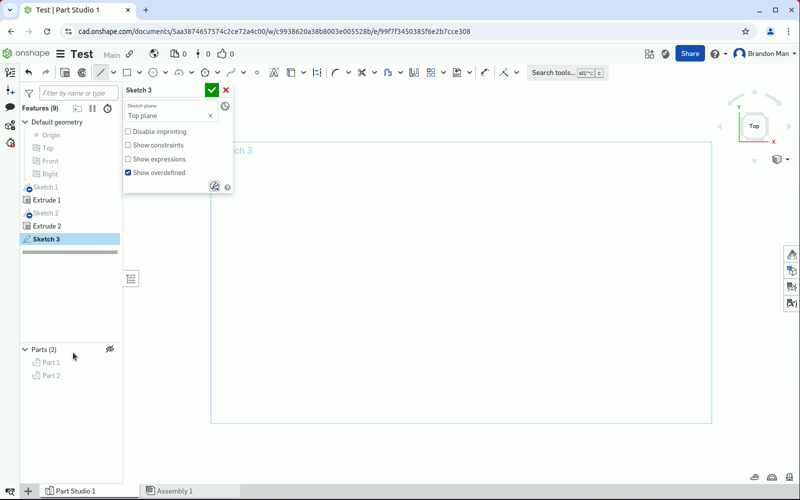
key_down(shift)
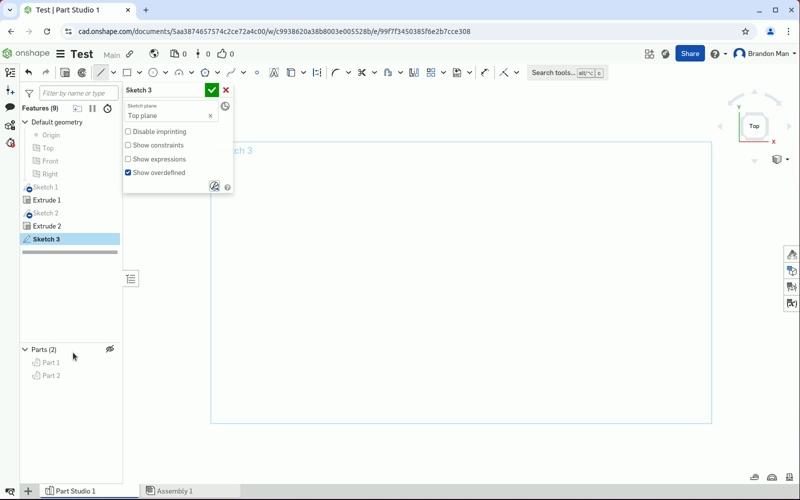
mouse_move(351, 329)
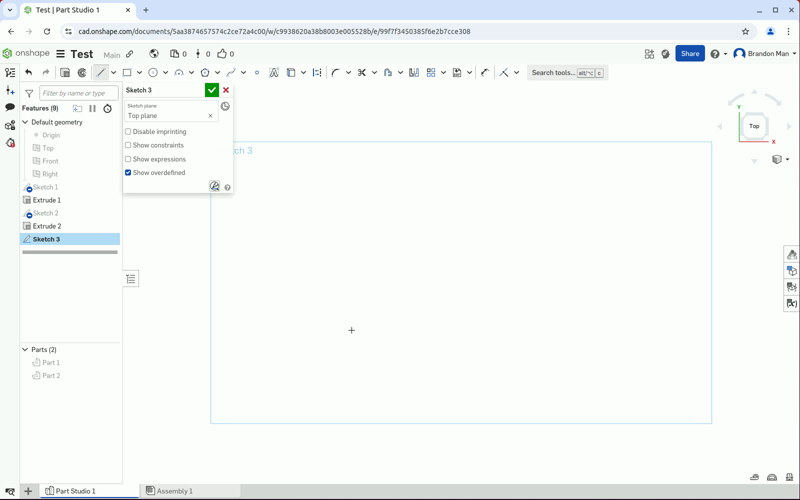
click(351, 329)
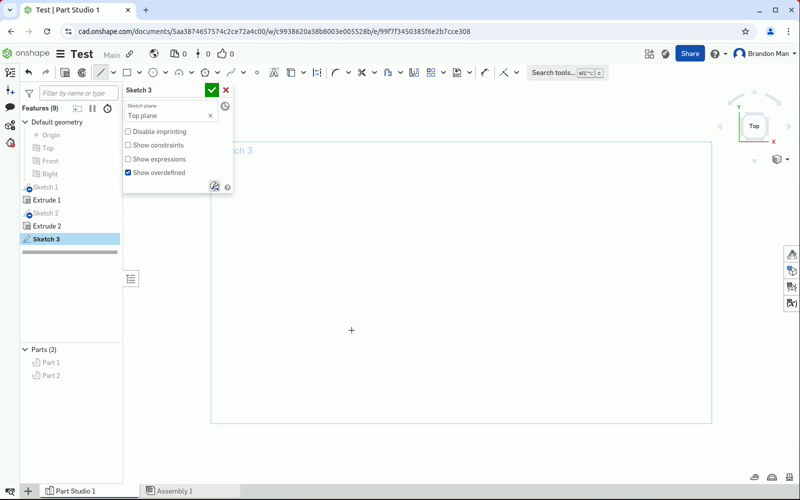
key_up(shift)
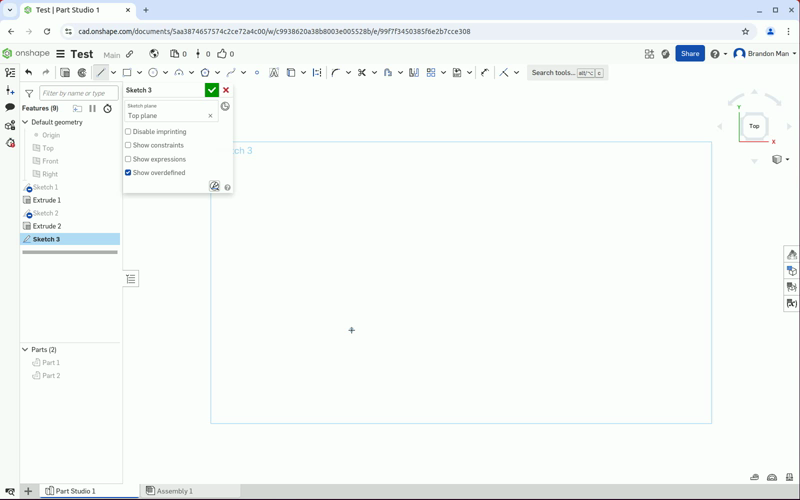
key_down(shift)
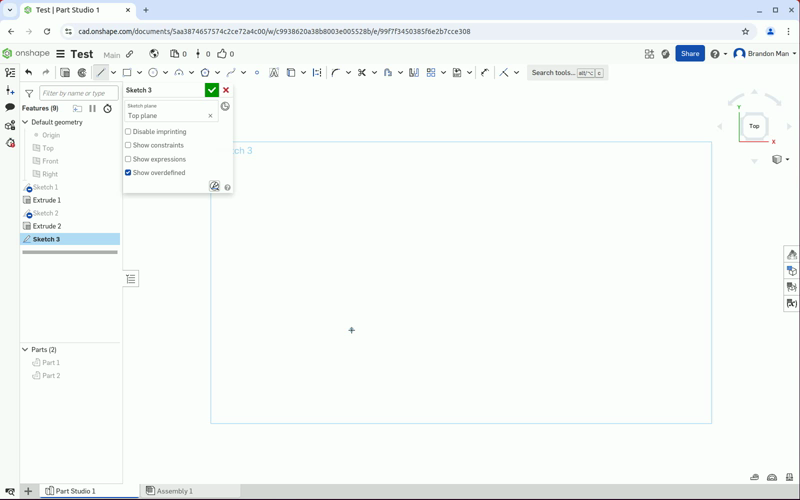
mouse_move(381, 329)
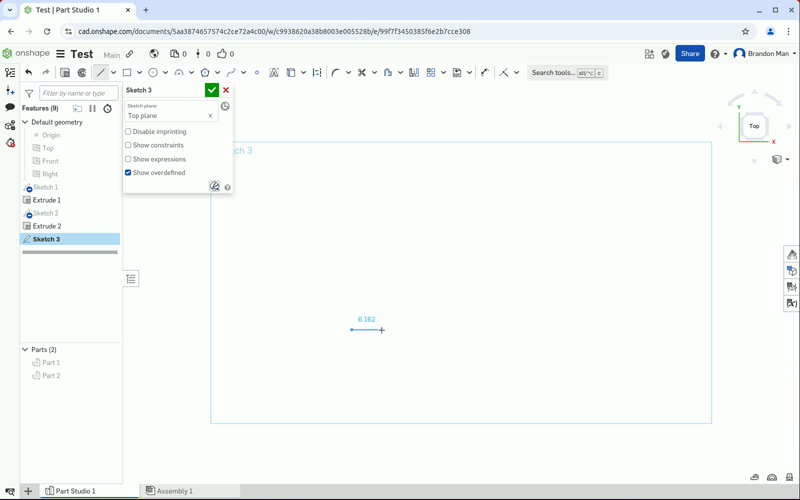
mouse_move(380, 329)
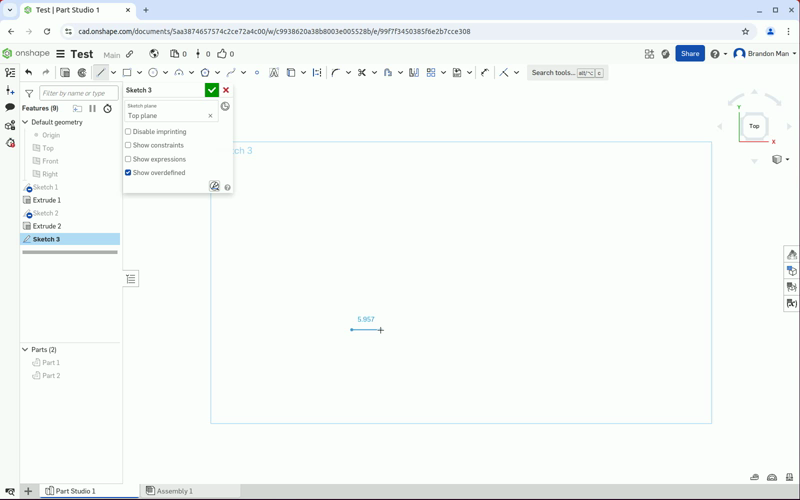
click(380, 329)
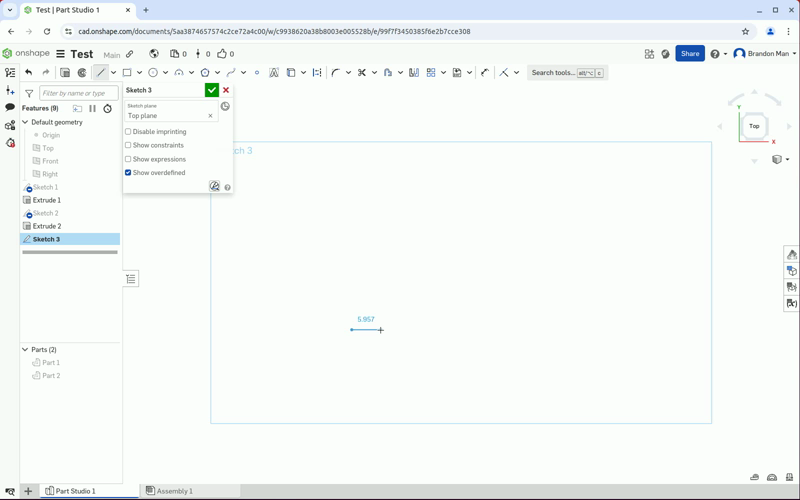
key_up(shift)
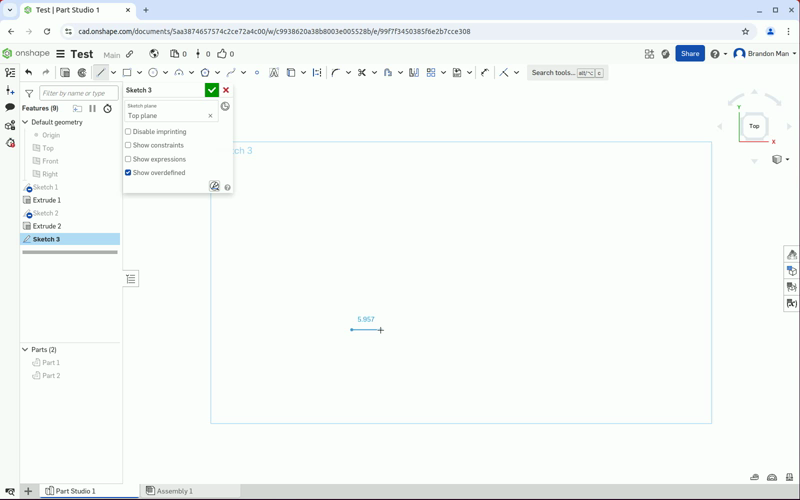
key_down(shift)
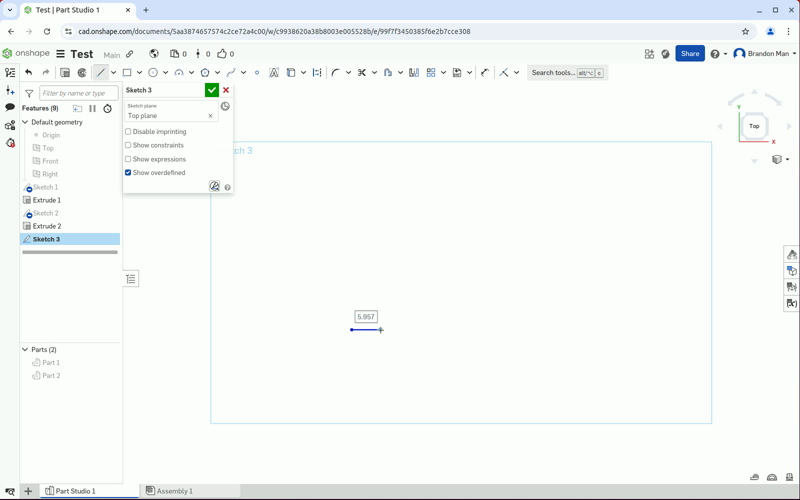
mouse_move(380, 234)
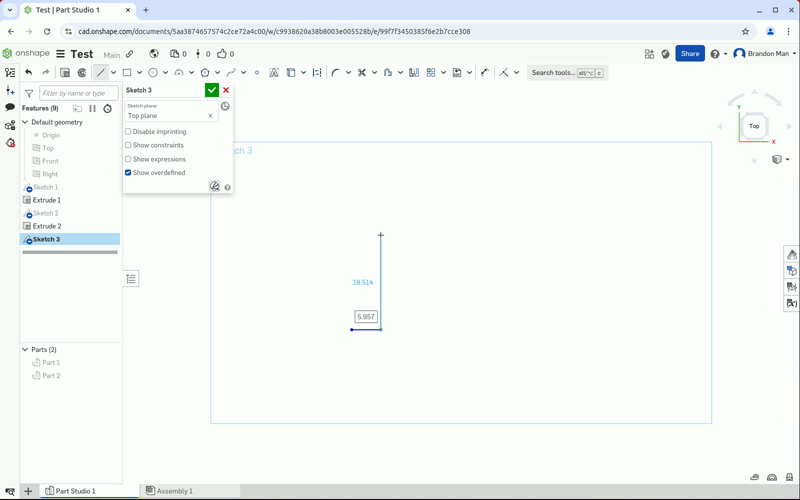
click(380, 234)
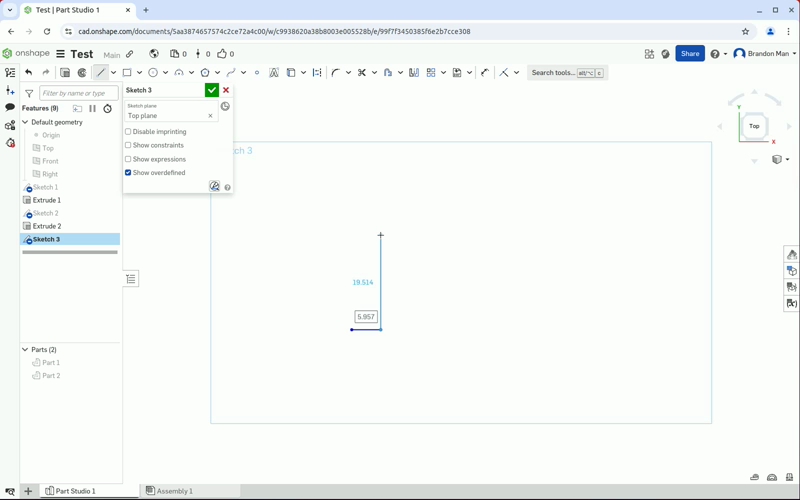
key_up(shift)
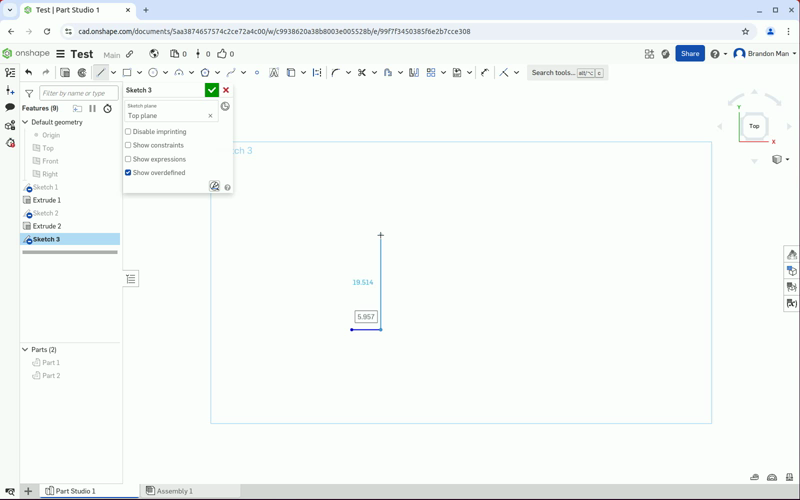
key_down(shift)
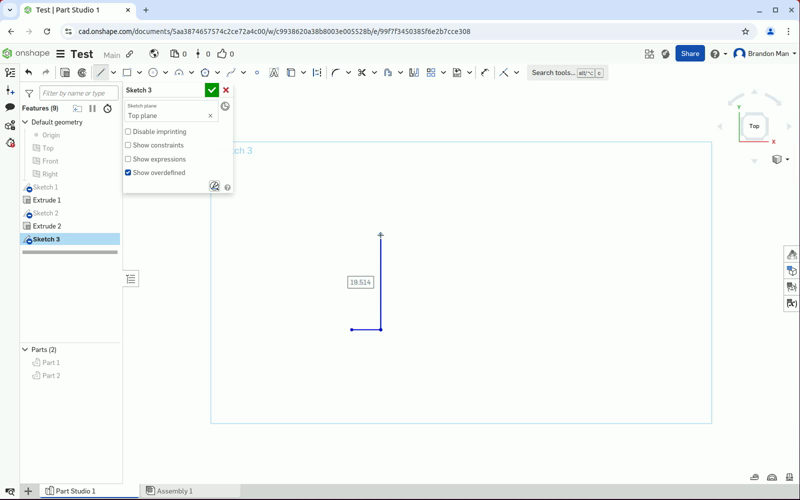
mouse_move(410, 234)
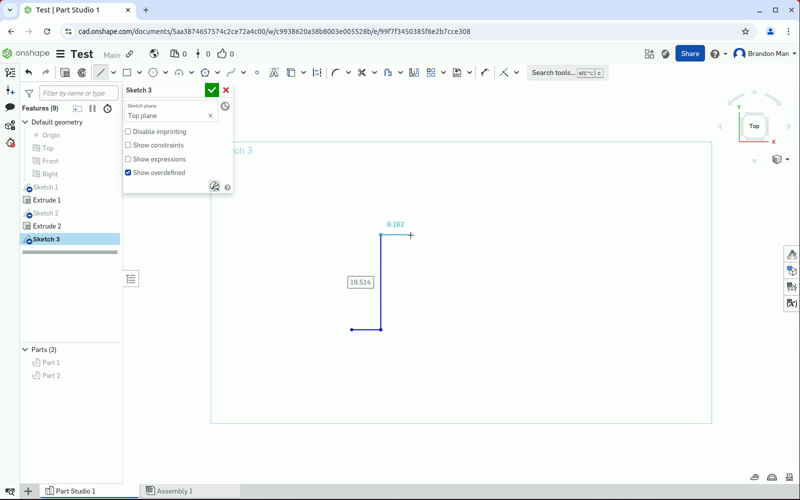
mouse_move(351, 234)
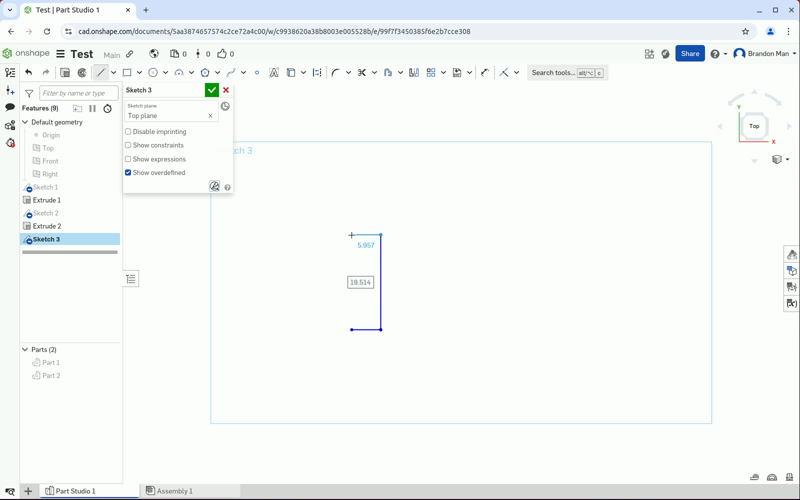
click(351, 234)
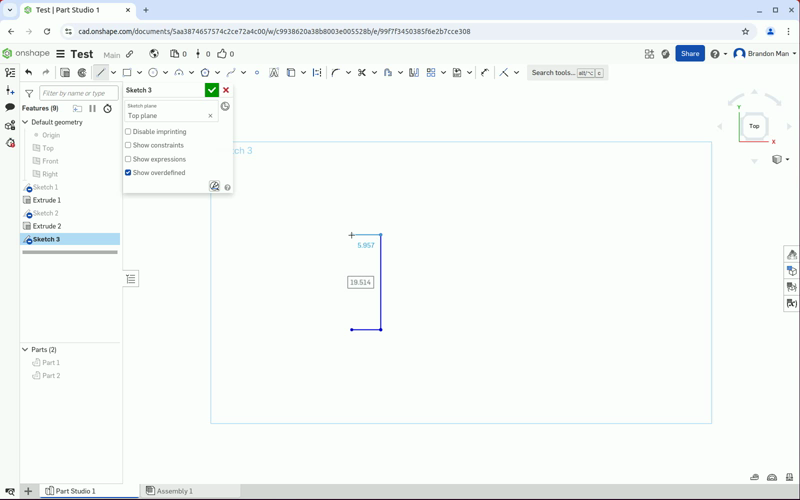
key_up(shift)
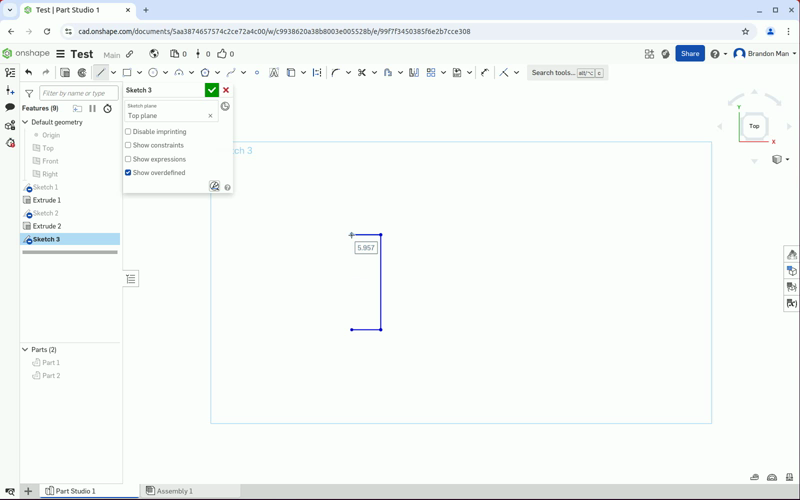
key_down(shift)
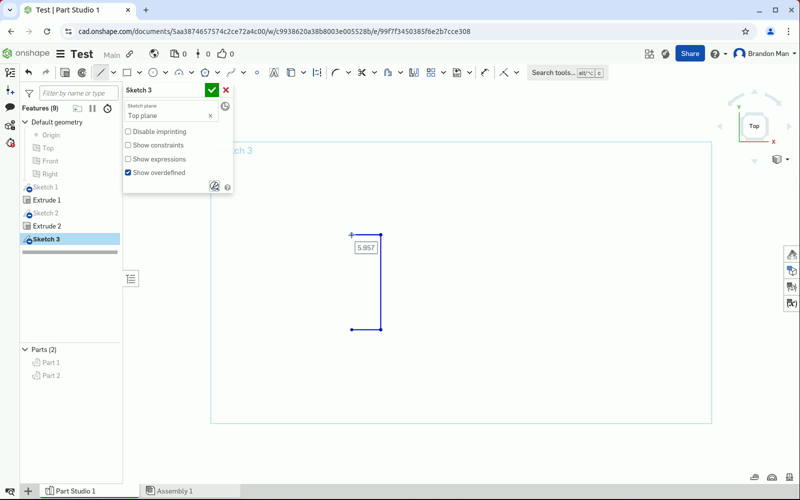
mouse_move(351, 329)
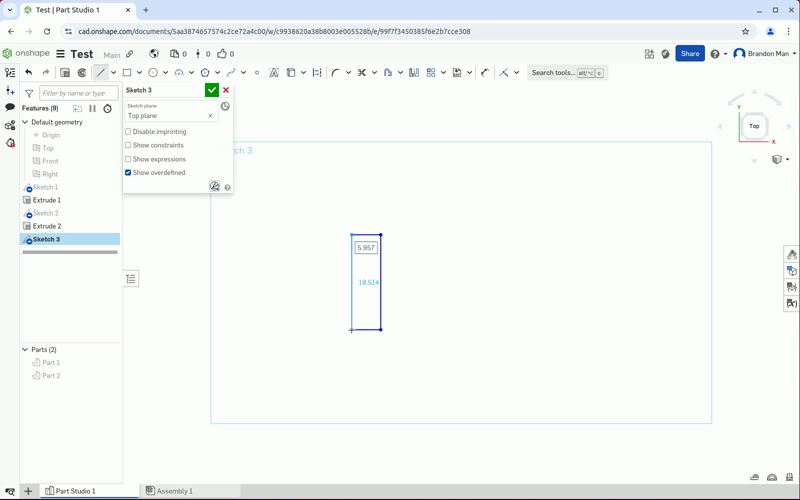
key_up(shift)
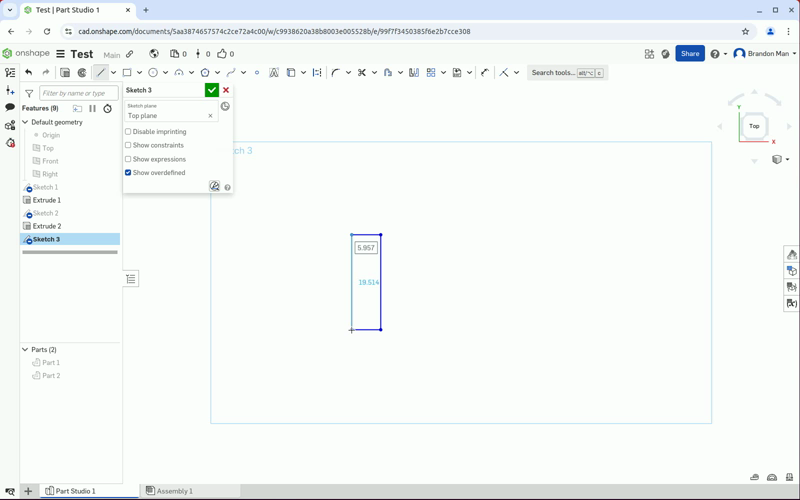
click(351, 329)
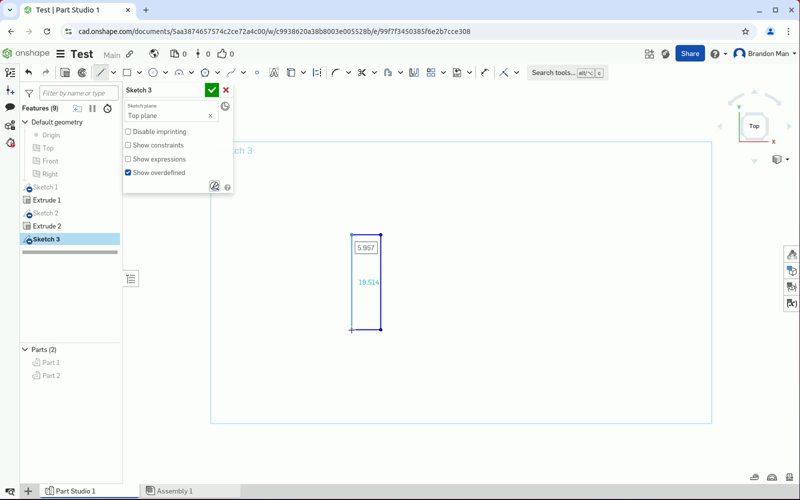
key(esc)
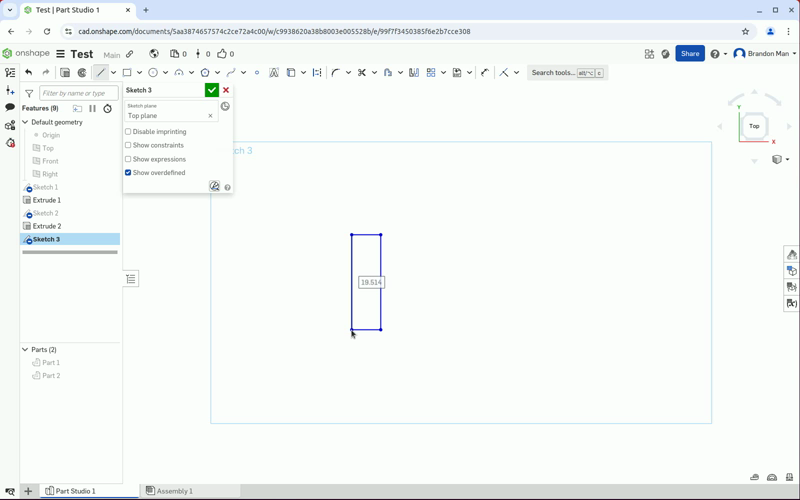
mouse_move(371, 283)
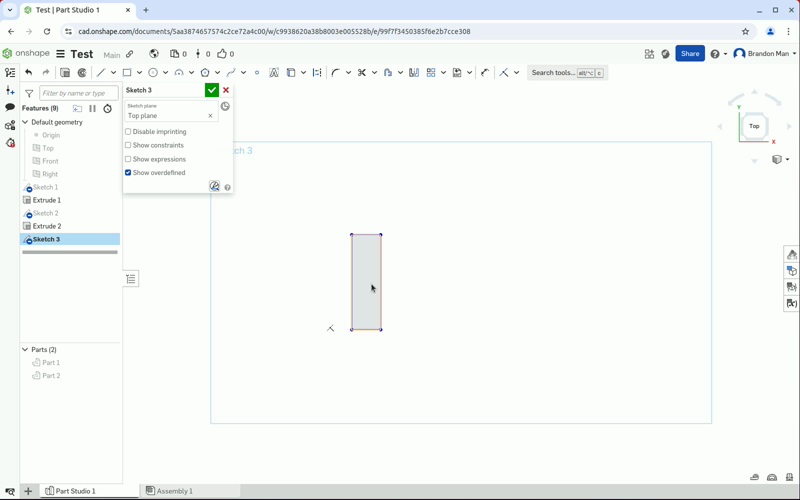
click(371, 283)
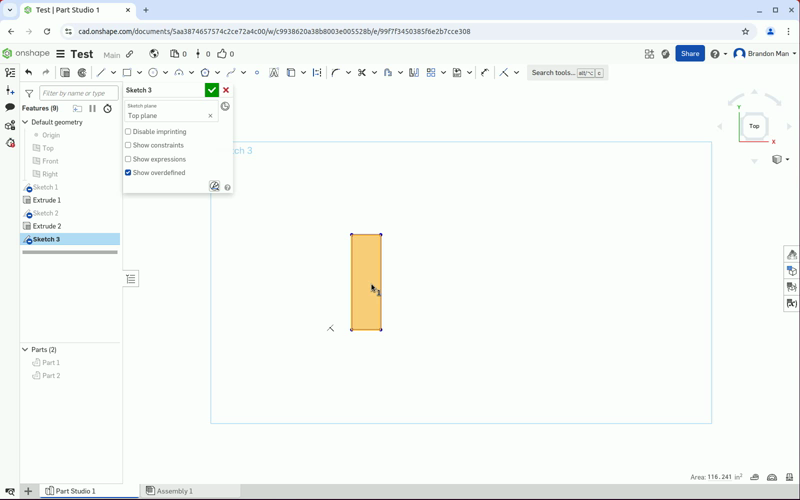
mouse_move(73, 352)
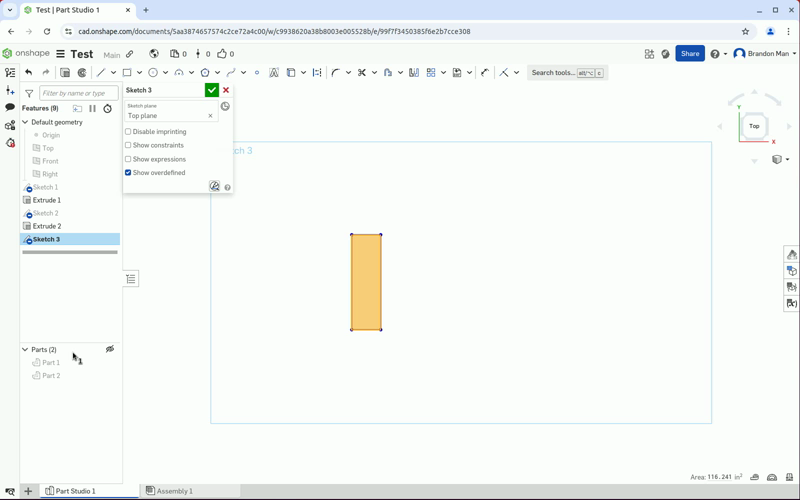
key(shift+y)
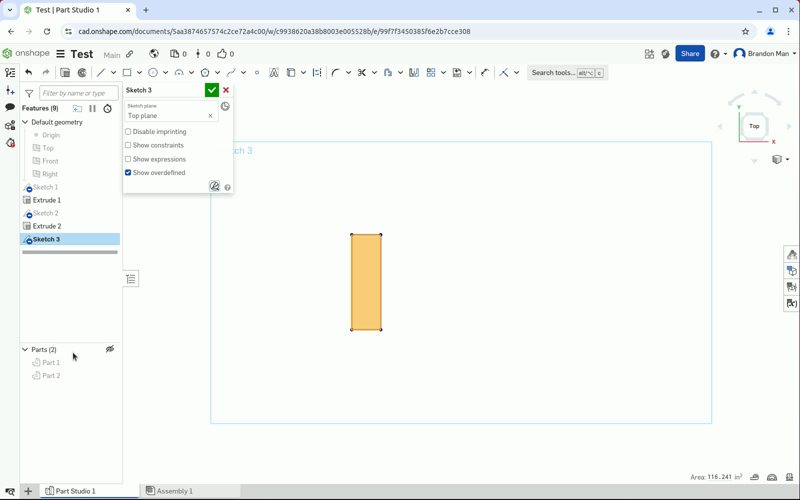
key(shift+e)
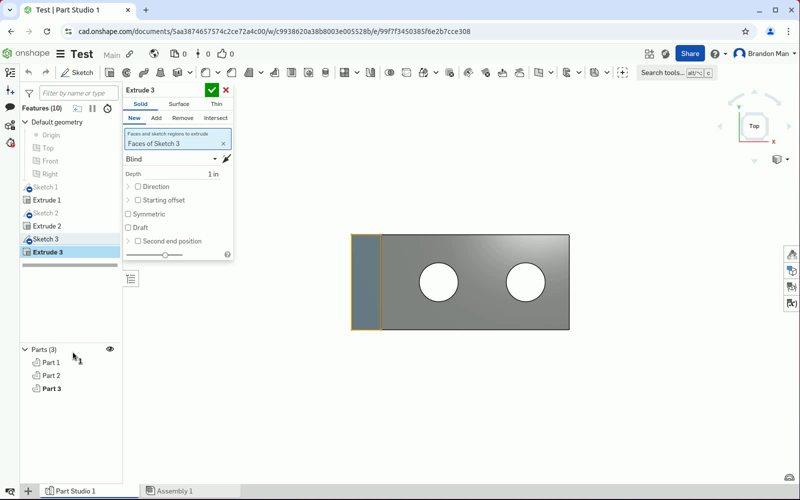
mouse_move(143, 106)
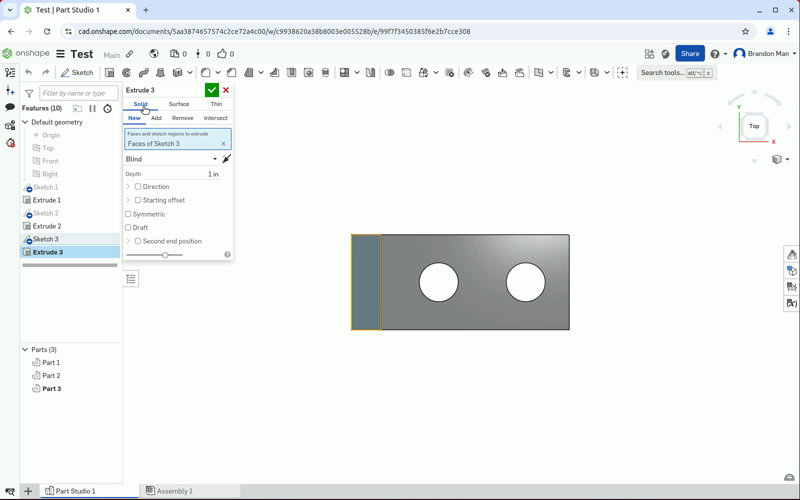
click(143, 106)
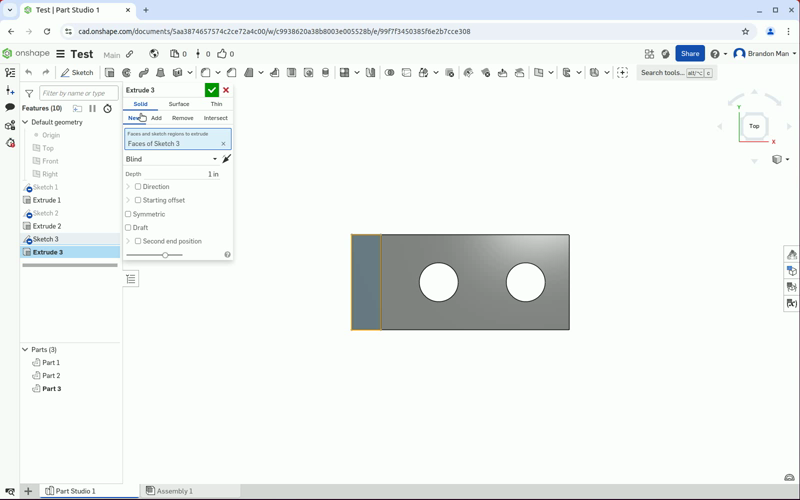
mouse_move(137, 120)
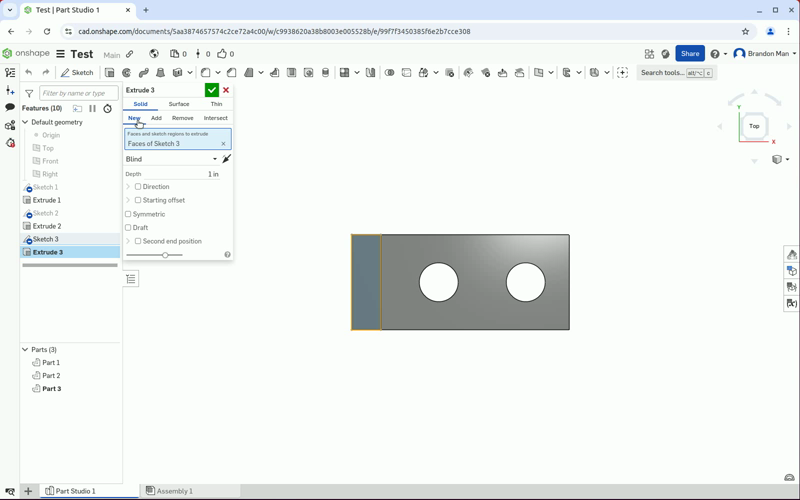
click(137, 120)
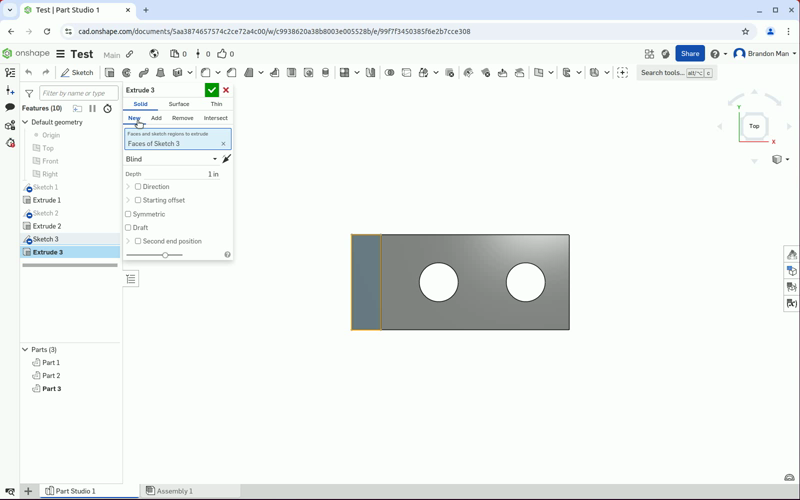
key(tab, 4)
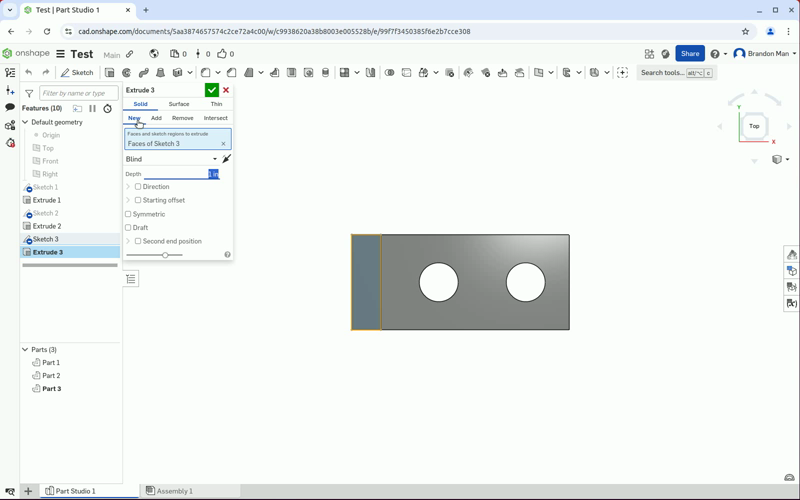
text(13.48)
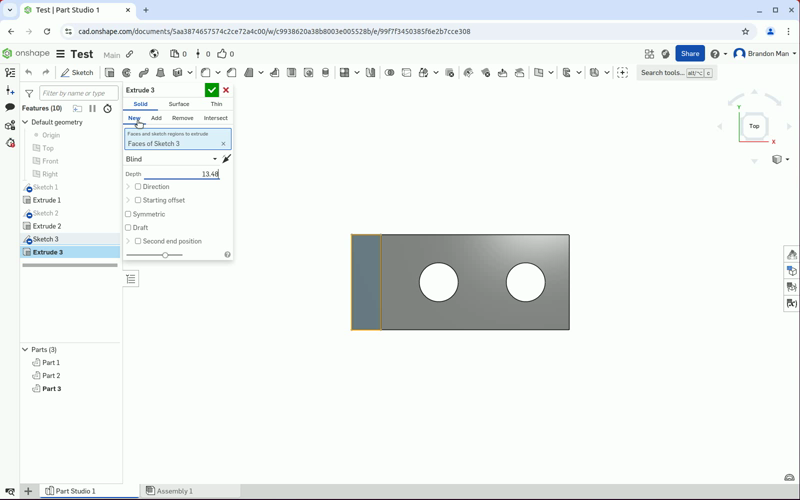
key(enter)
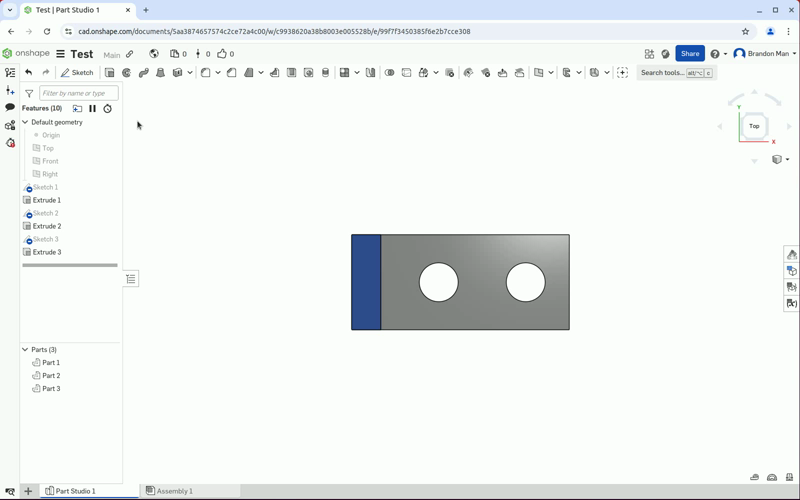
key(shift+h)
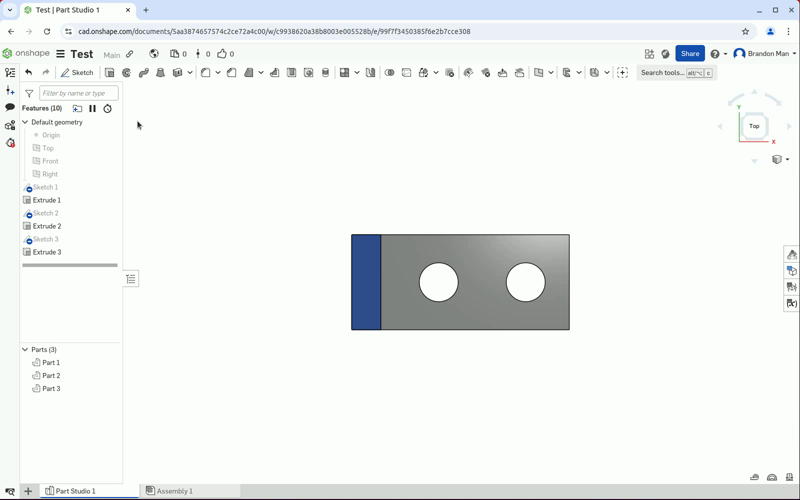
key(shift+h)
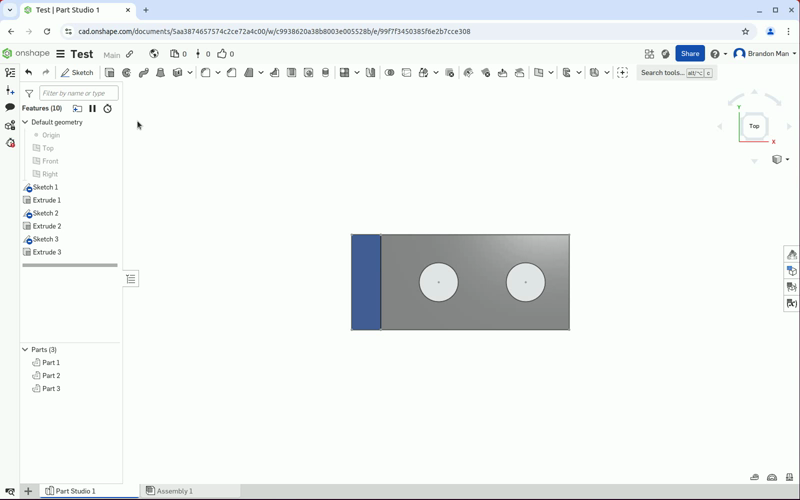
key(shift+7)
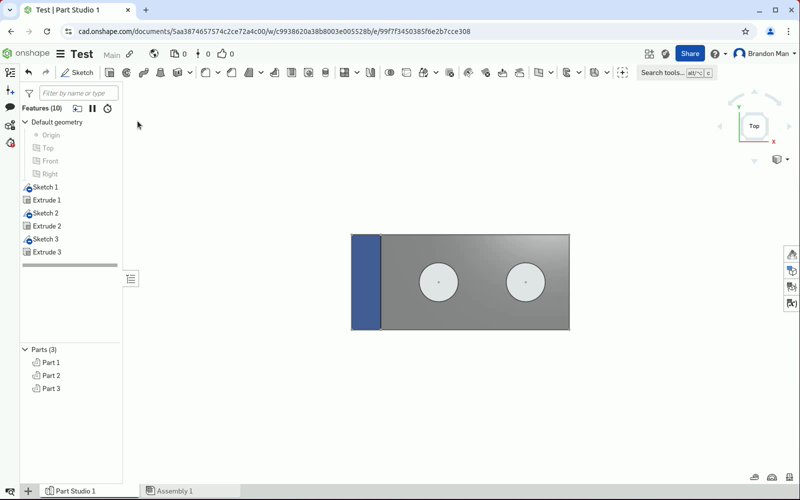
key(up, 3)
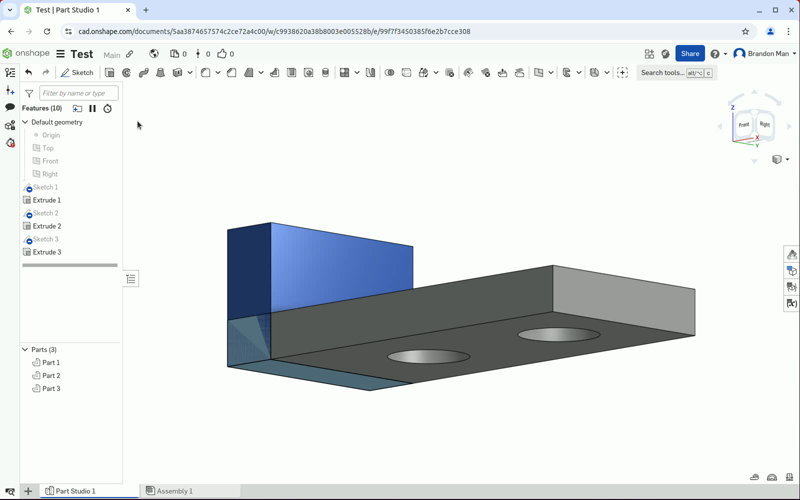
key(left, 3)
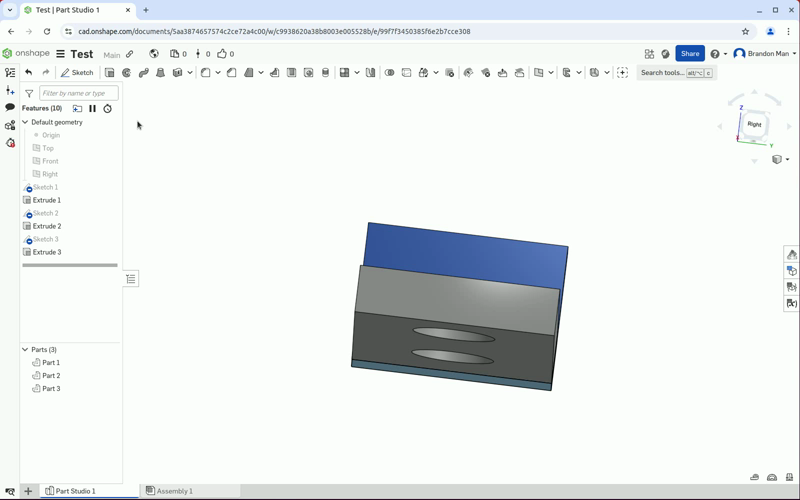
key(right, 3)
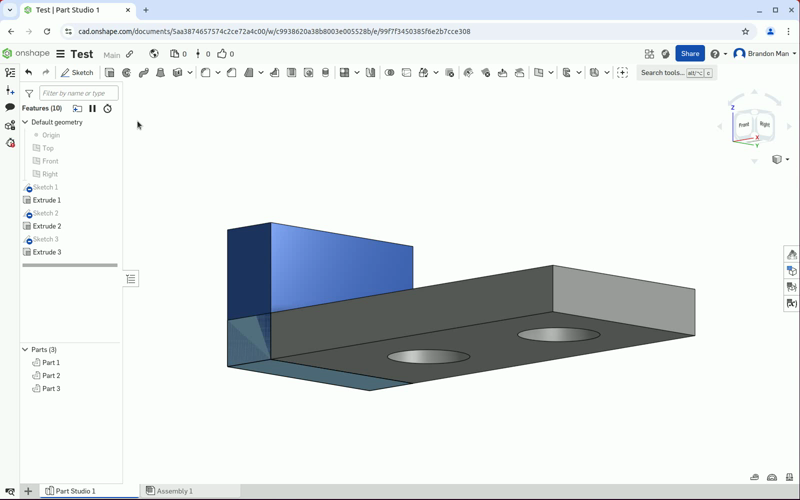
key(down, 3)
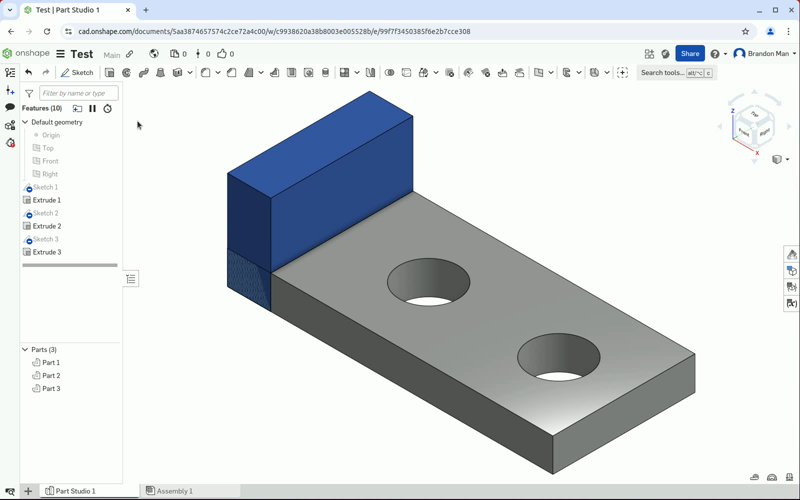
mouse_move(73, 189)
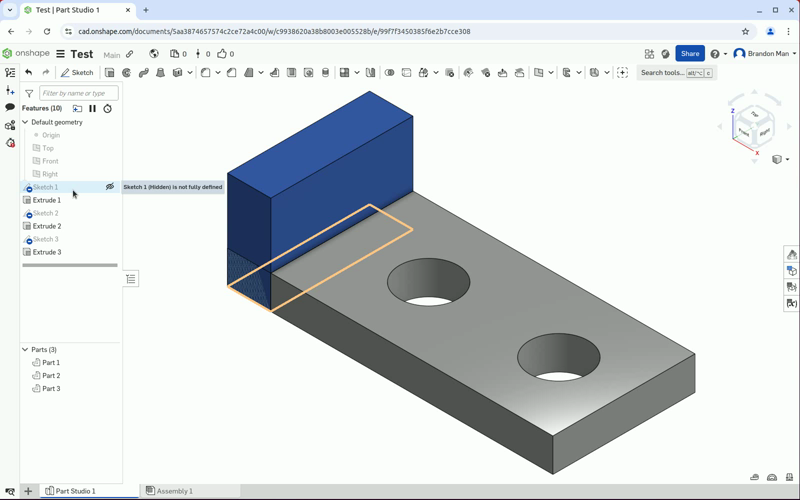
click(73, 189)